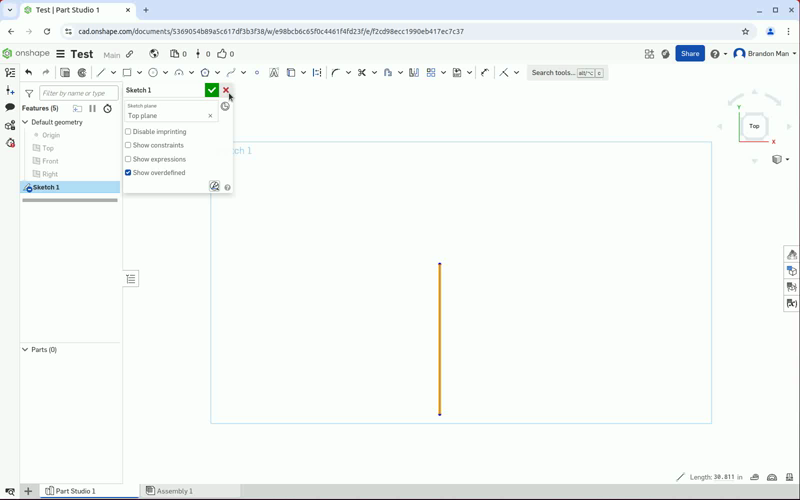
key(shift+h)
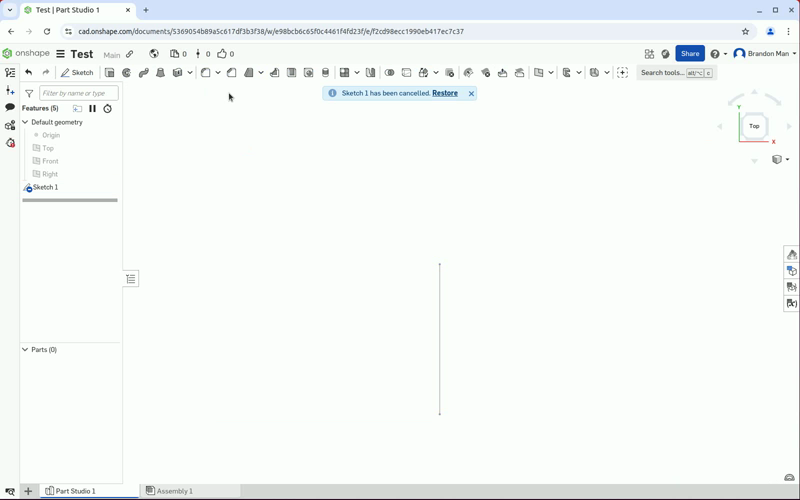
key(shift+s)
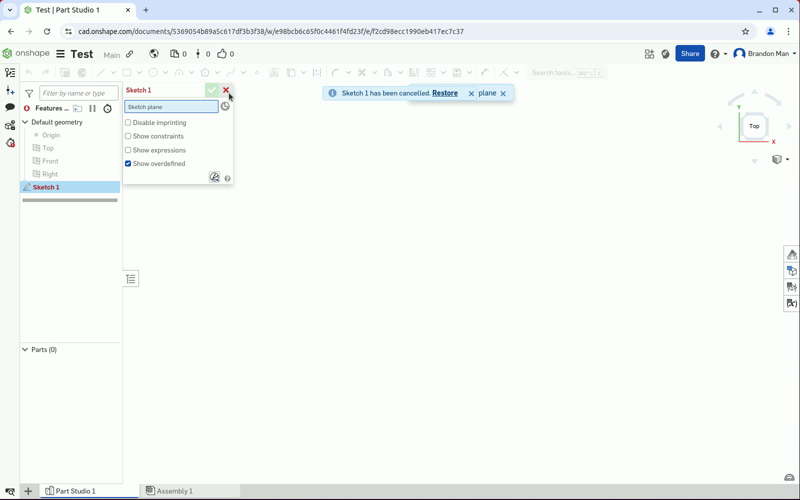
mouse_move(73, 150)
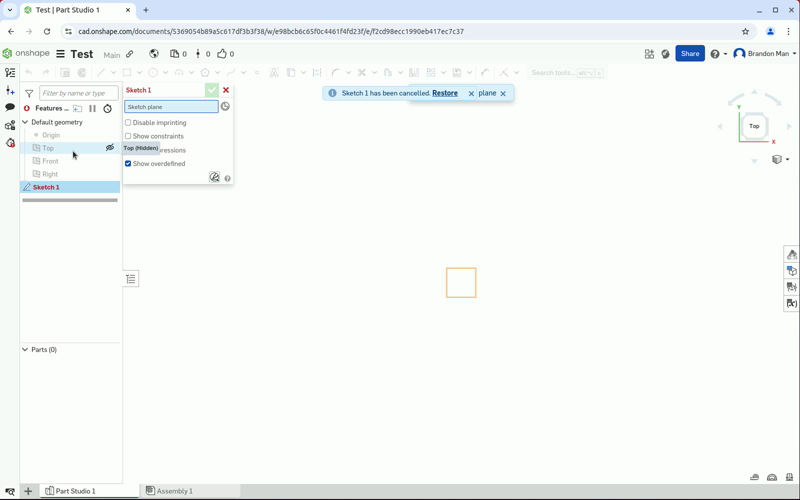
click(73, 150)
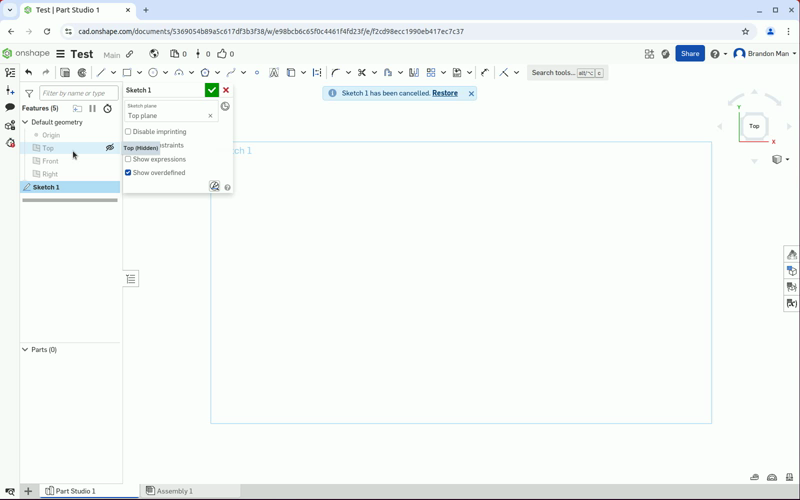
mouse_move(73, 352)
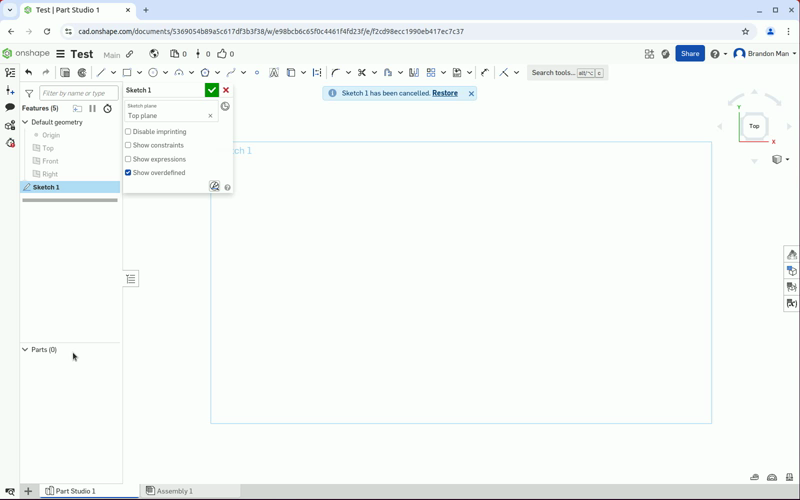
key(y)
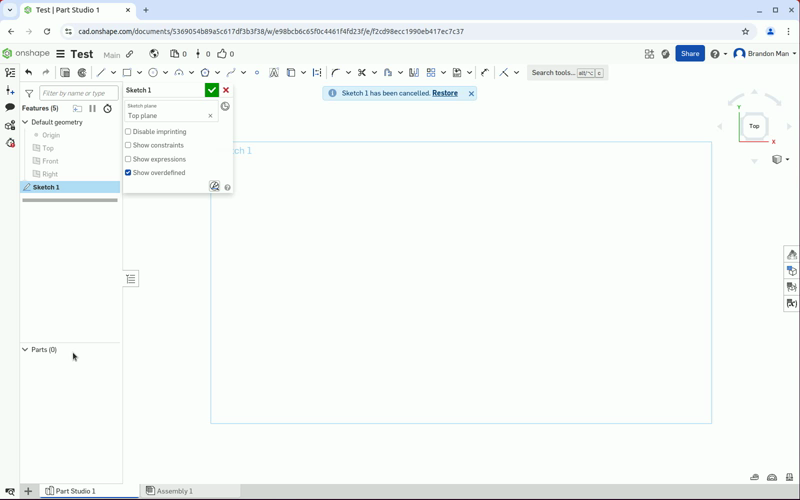
key(l)
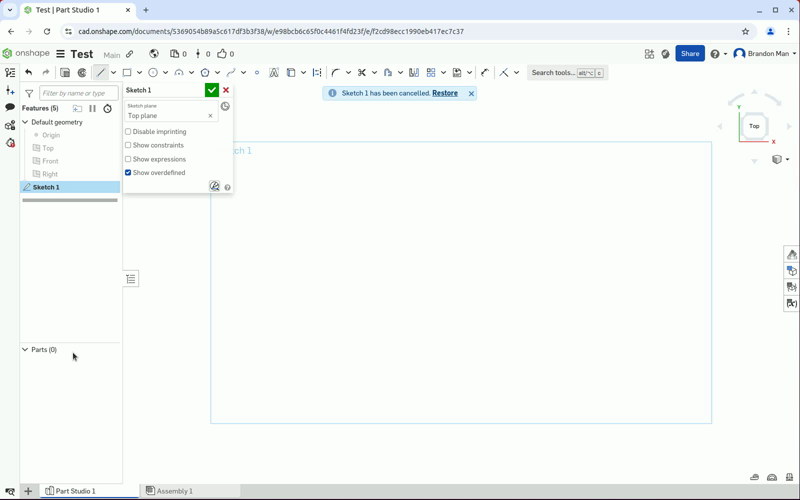
key_down(shift)
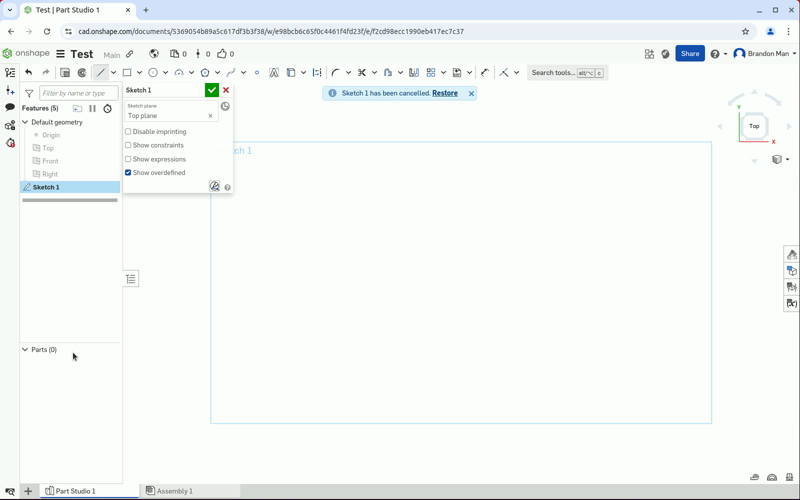
mouse_move(392, 251)
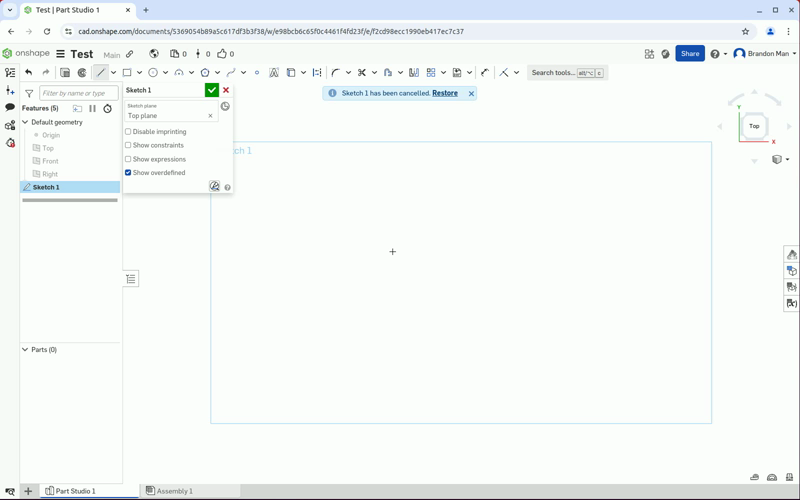
click(392, 251)
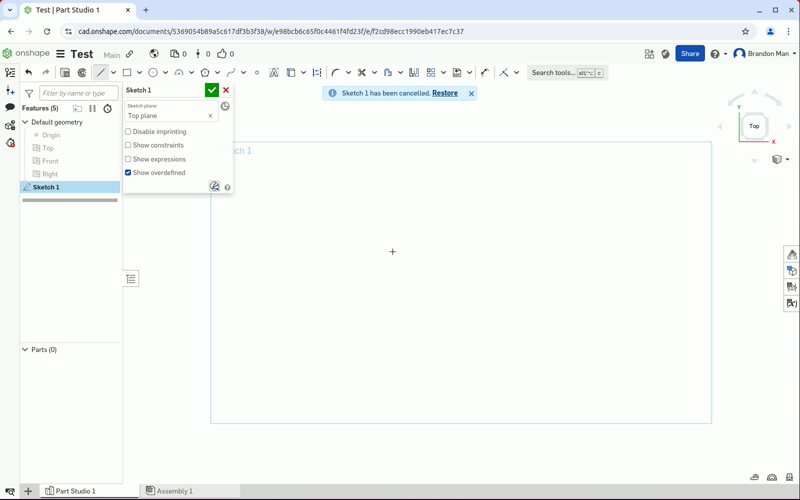
key_up(shift)
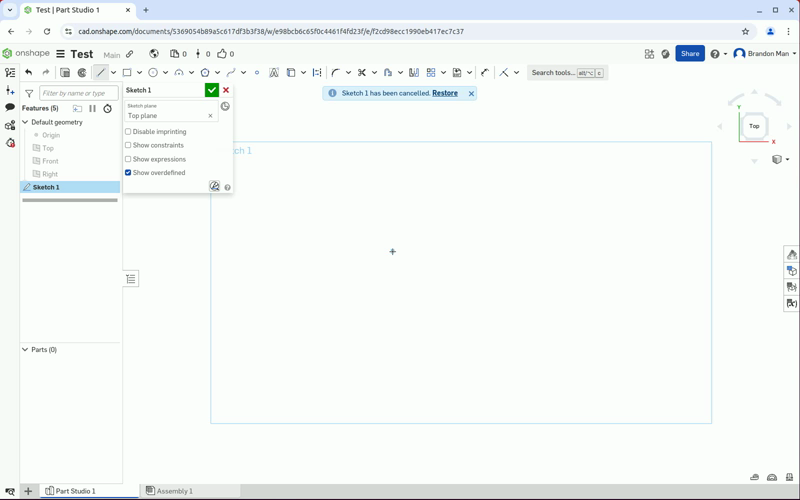
key_down(shift)
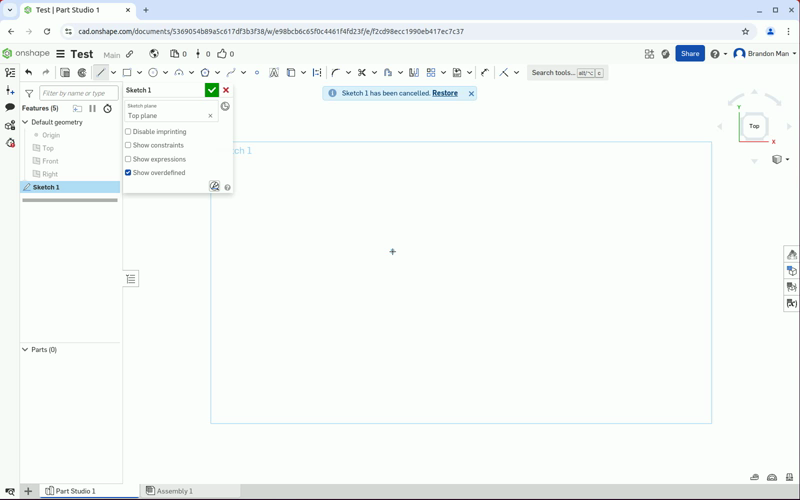
mouse_move(422, 251)
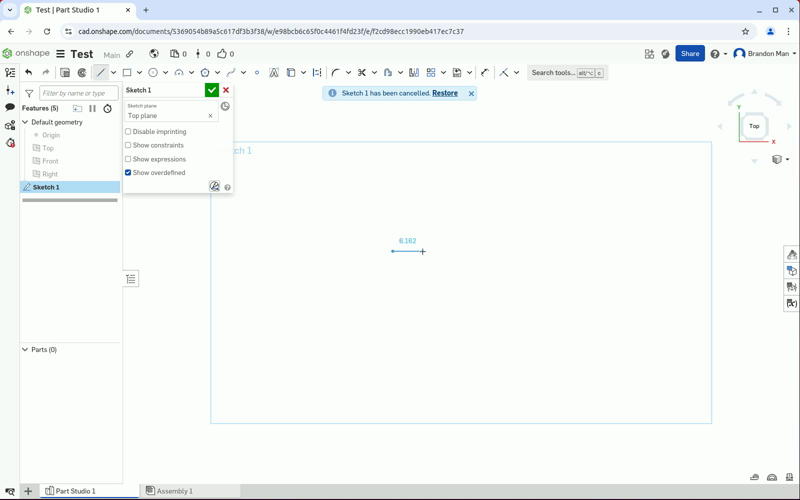
mouse_move(438, 251)
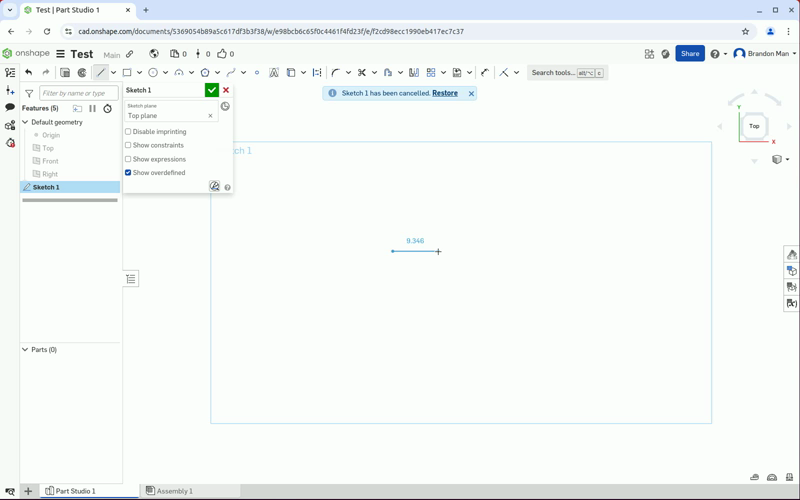
click(438, 251)
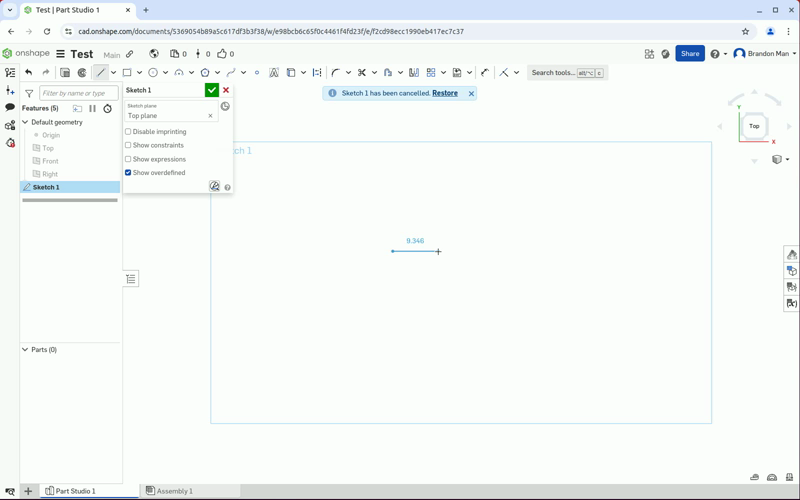
key_up(shift)
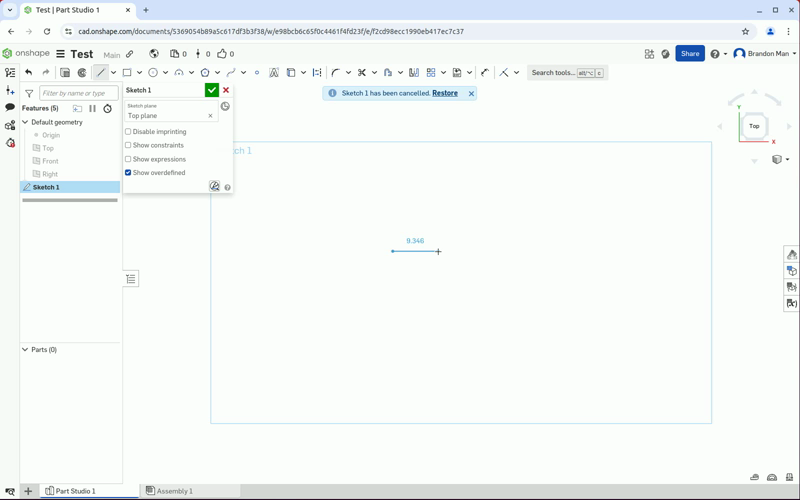
key_down(shift)
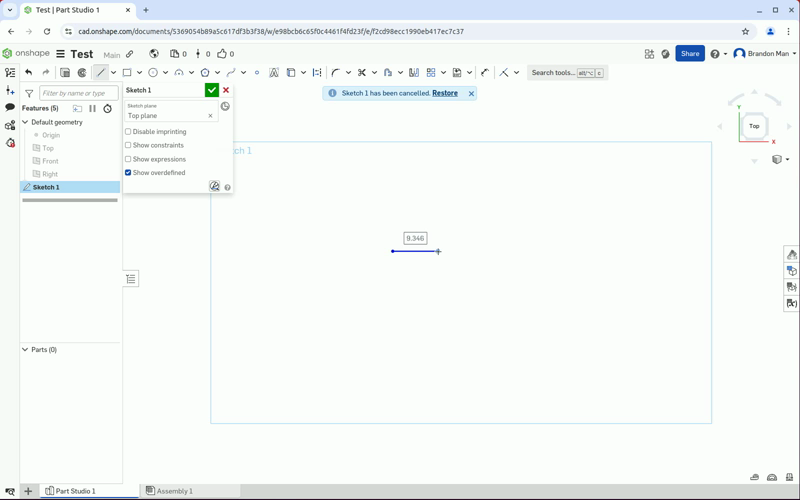
mouse_move(468, 251)
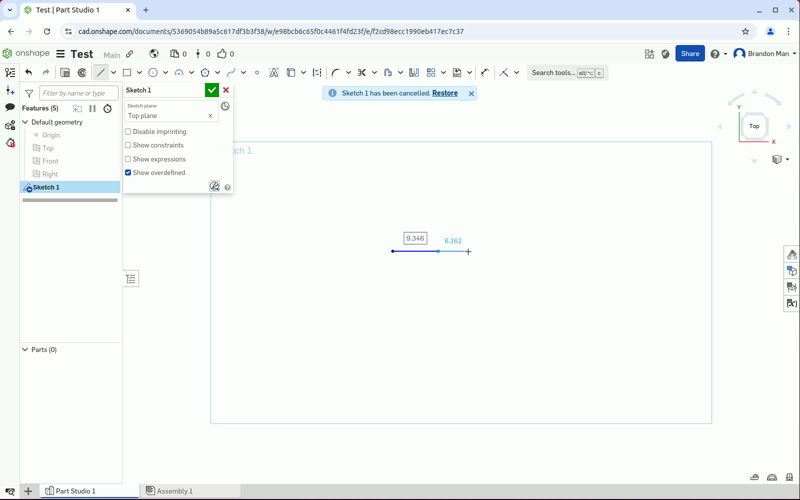
mouse_move(461, 251)
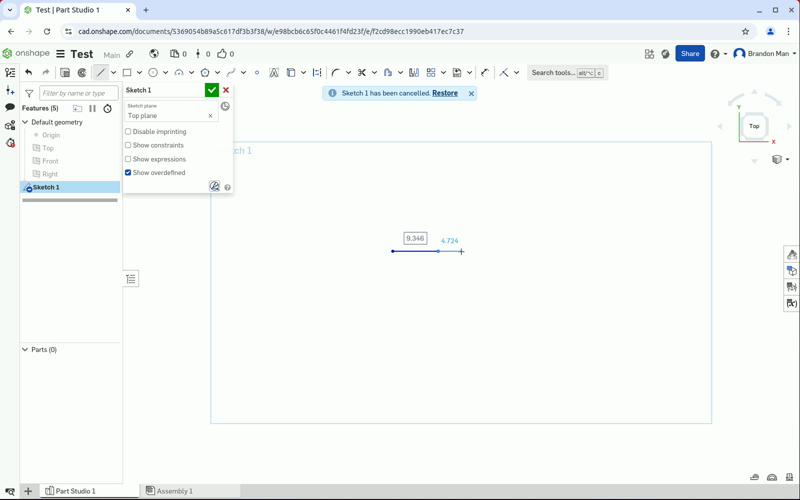
click(461, 251)
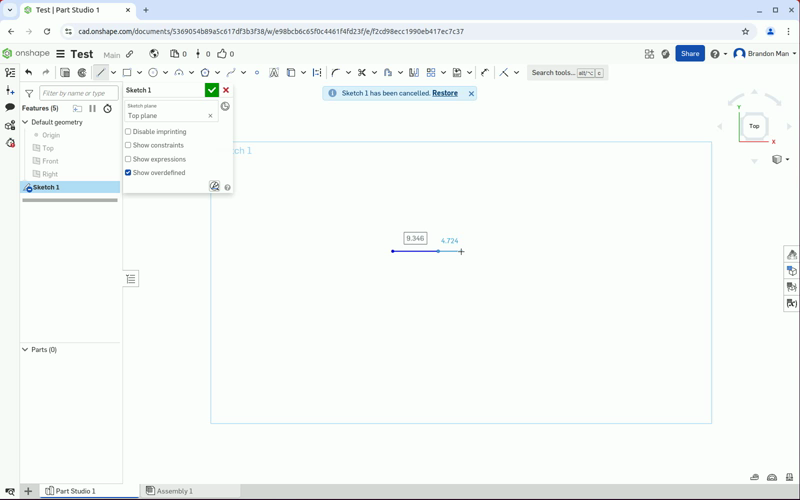
key_up(shift)
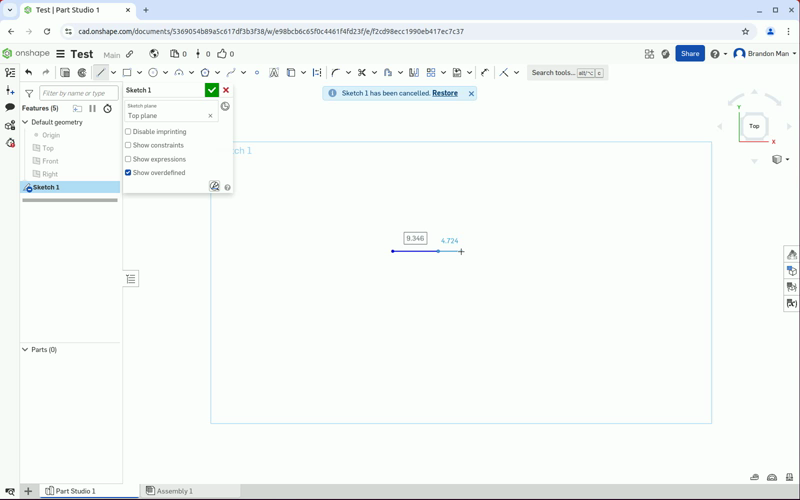
key_down(shift)
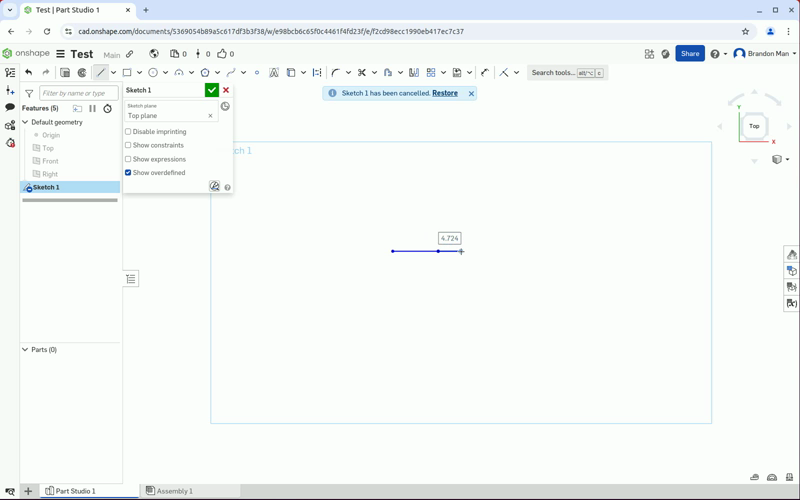
mouse_move(491, 251)
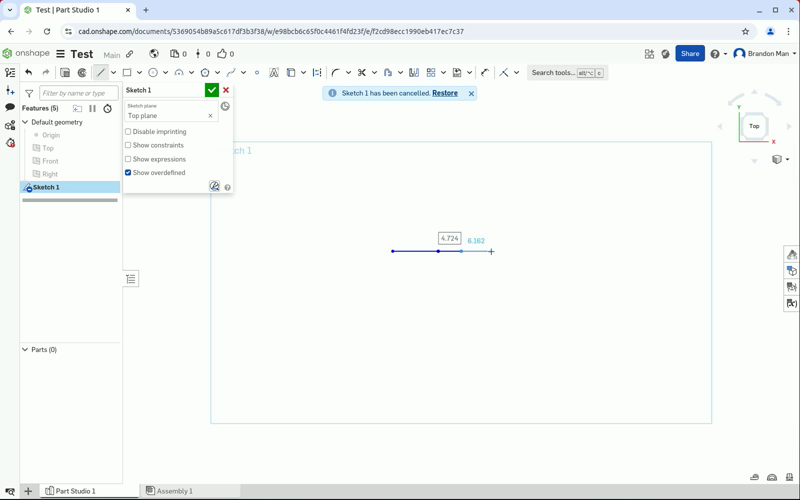
mouse_move(461, 194)
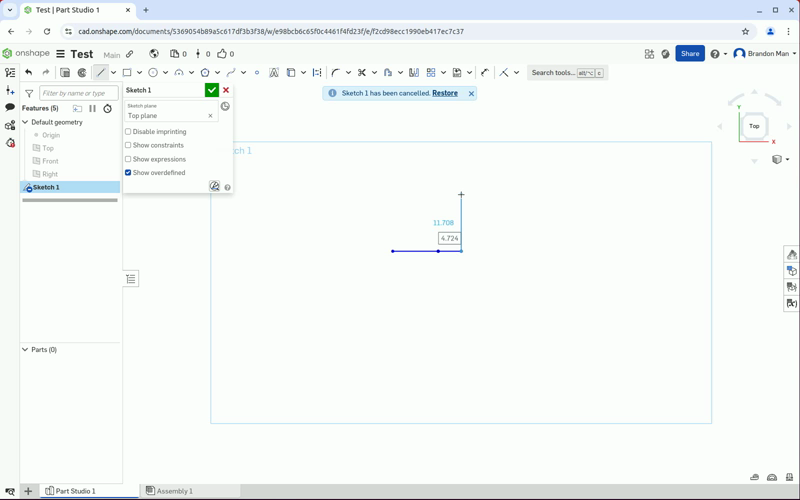
click(461, 194)
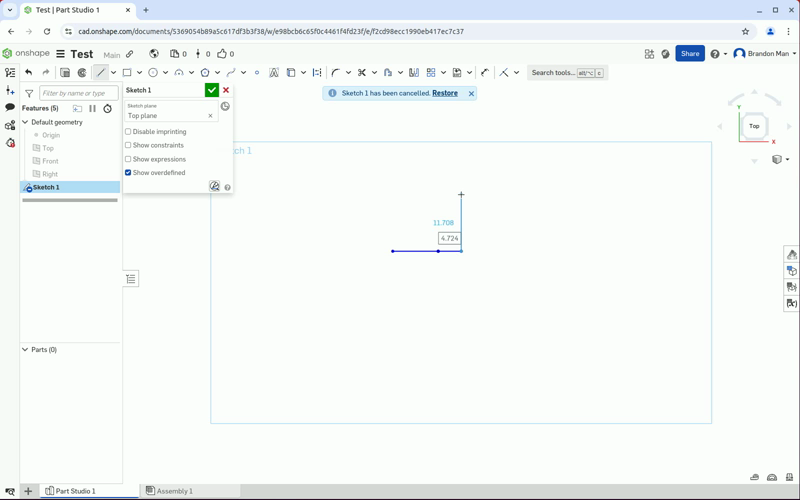
key_up(shift)
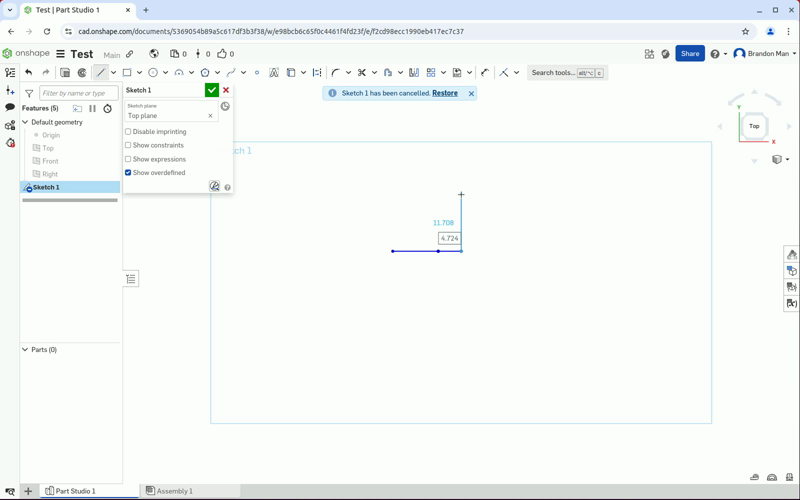
key_down(shift)
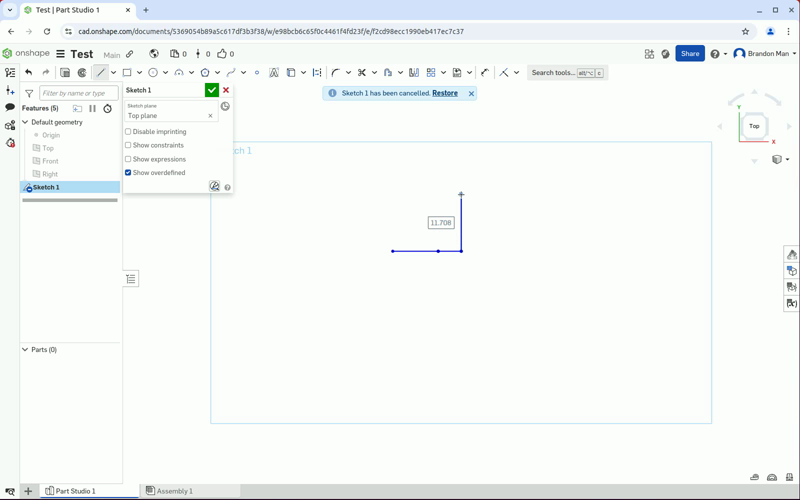
mouse_move(491, 194)
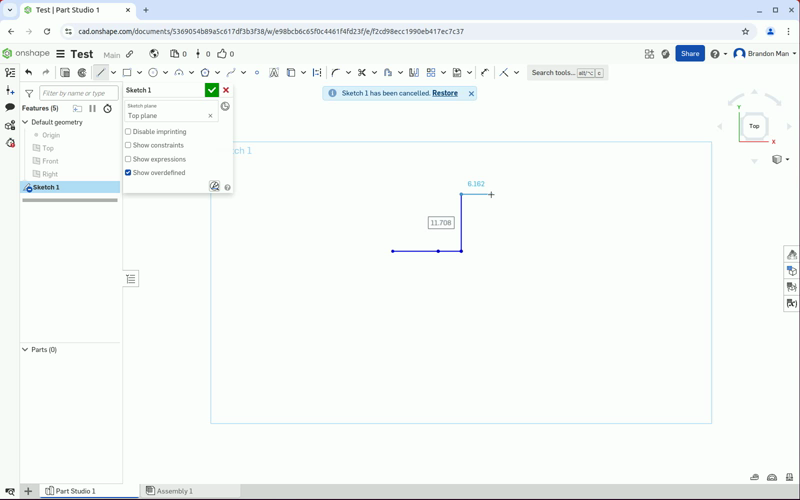
mouse_move(434, 194)
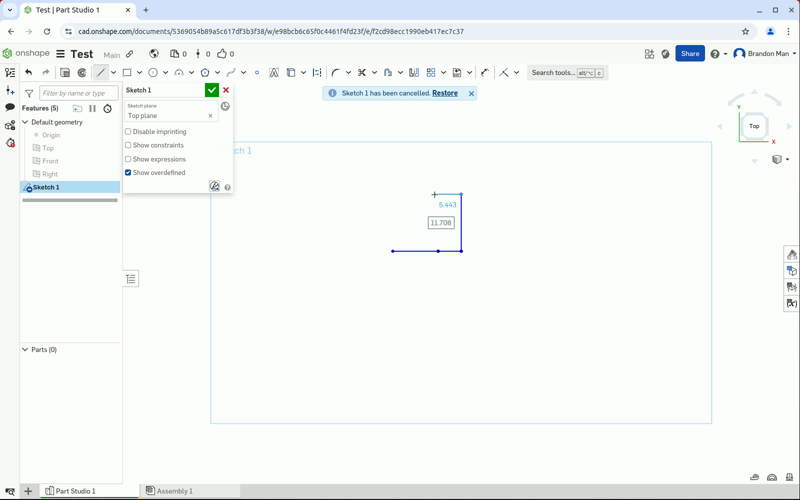
click(434, 194)
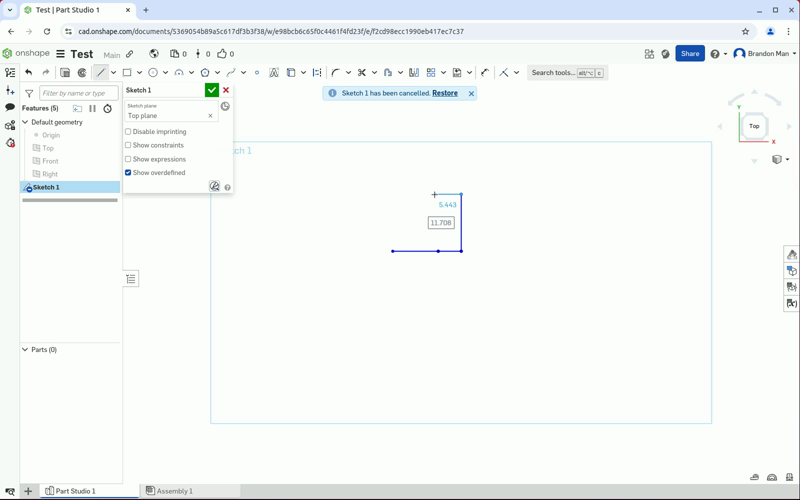
key_up(shift)
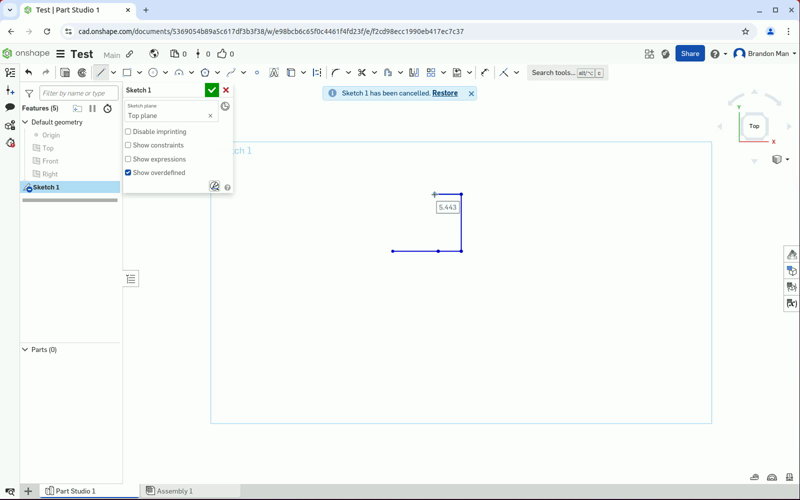
key_down(shift)
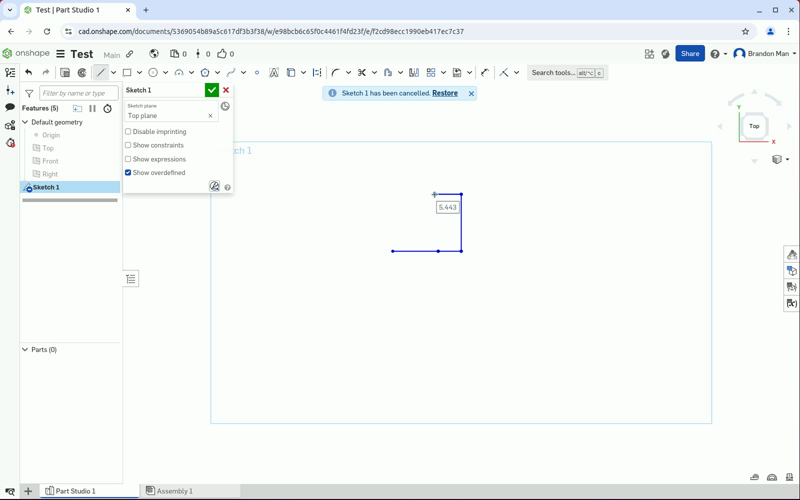
mouse_move(464, 194)
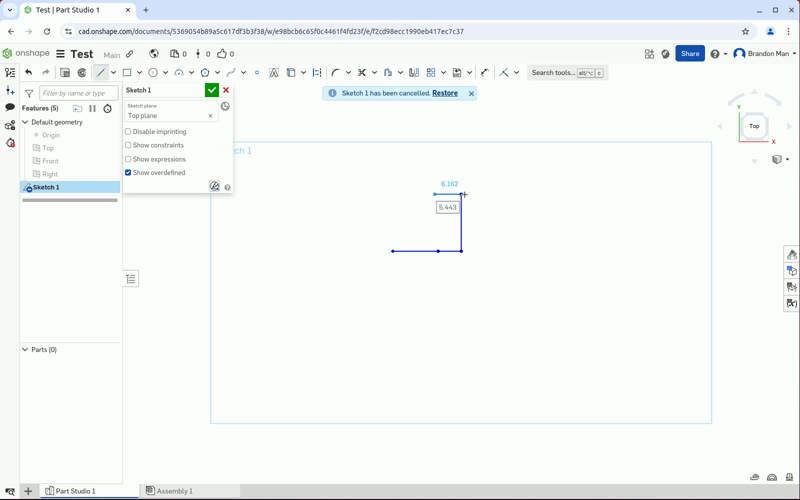
mouse_move(434, 207)
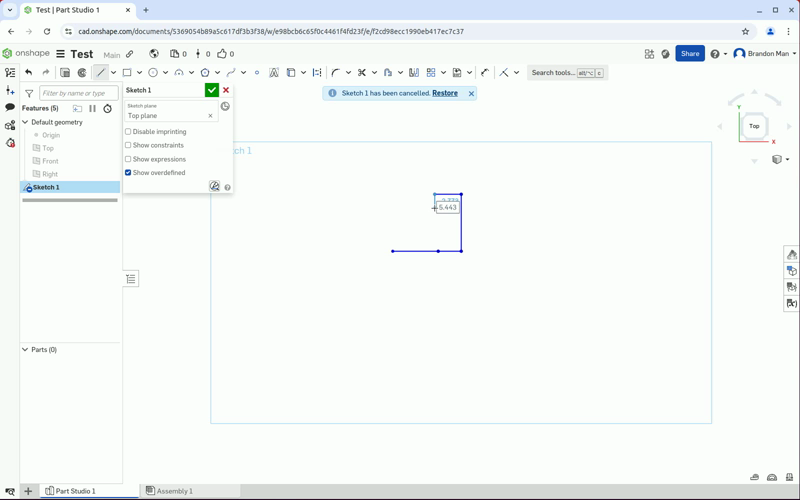
click(434, 207)
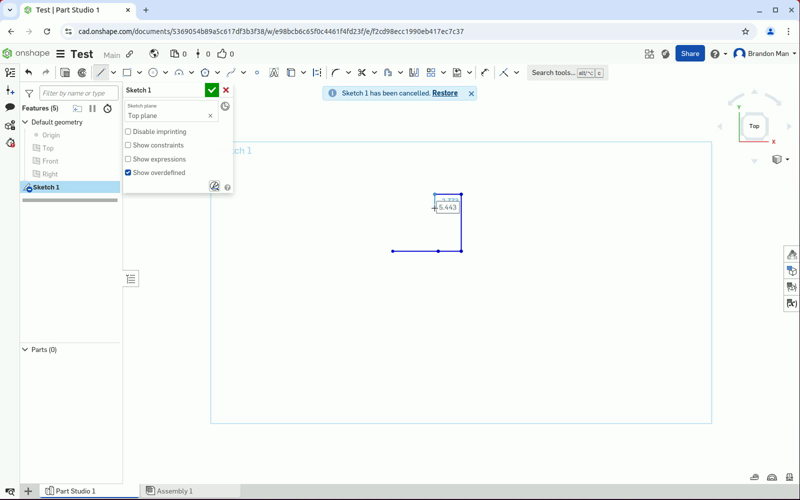
key_up(shift)
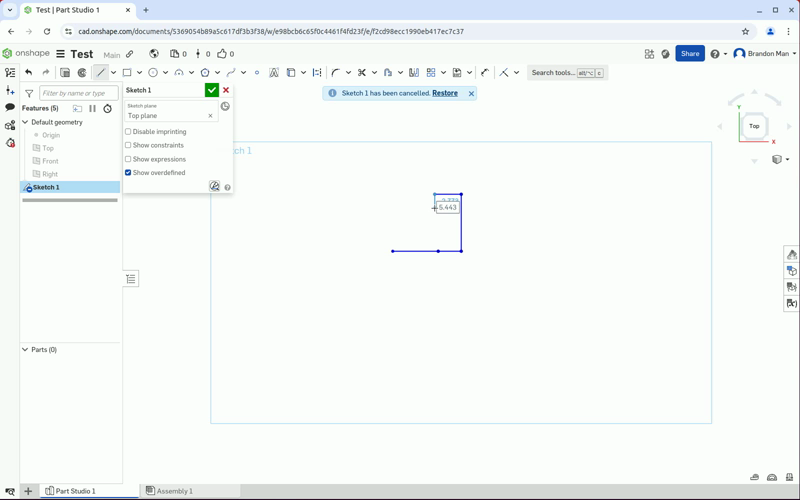
key_down(shift)
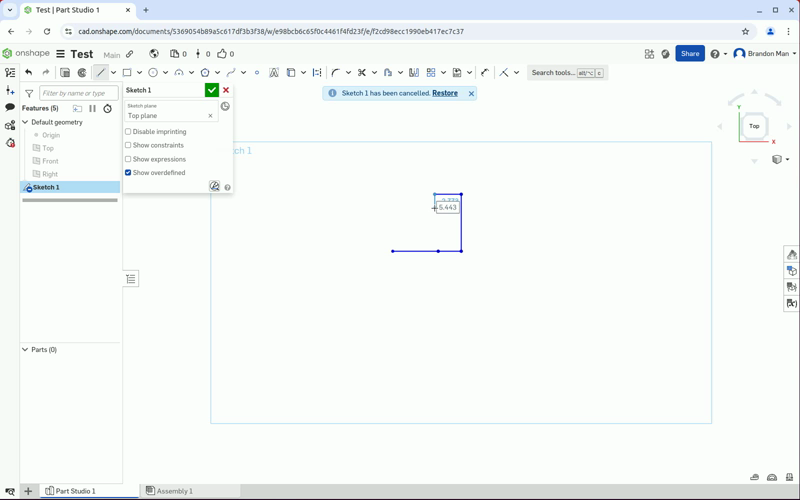
mouse_move(464, 207)
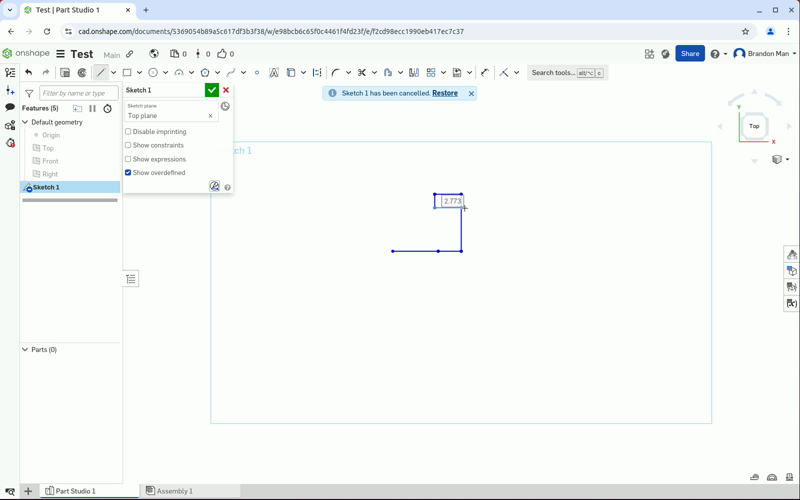
mouse_move(397, 207)
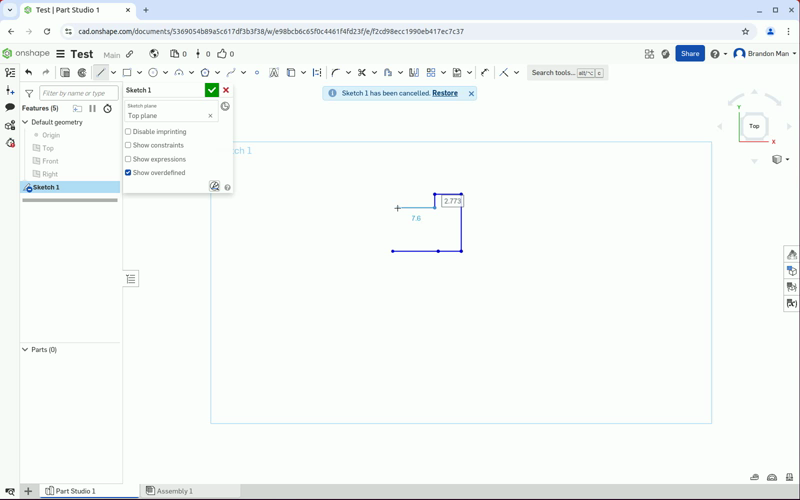
click(397, 207)
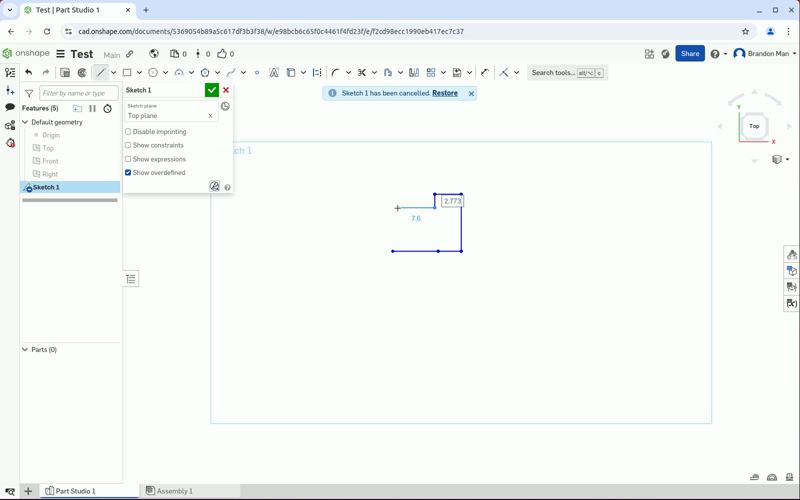
key_up(shift)
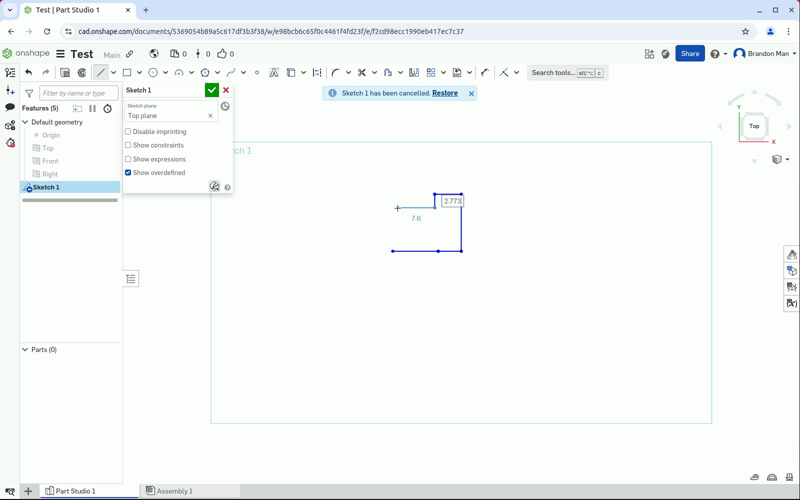
key_down(shift)
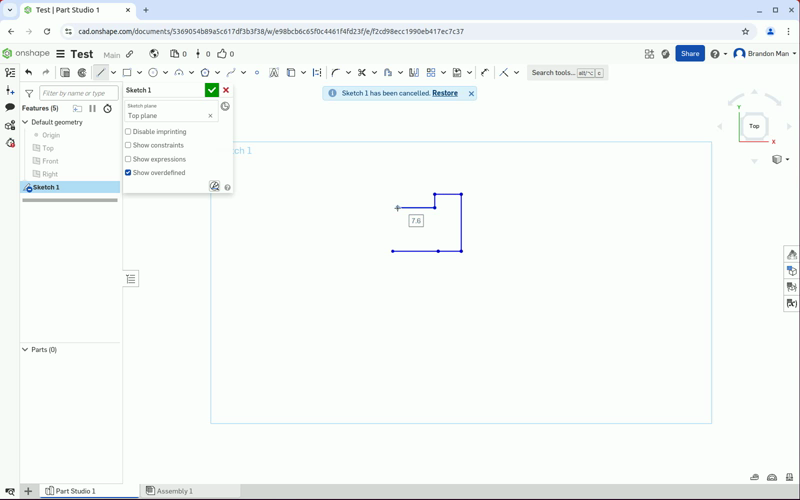
mouse_move(427, 207)
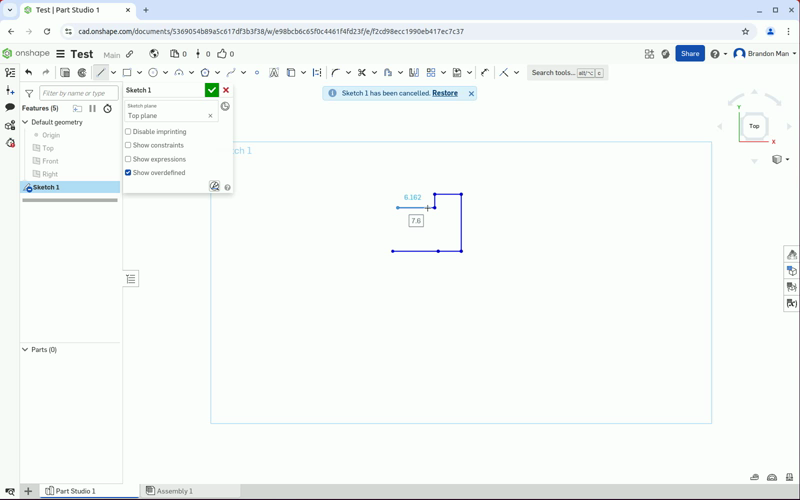
mouse_move(392, 207)
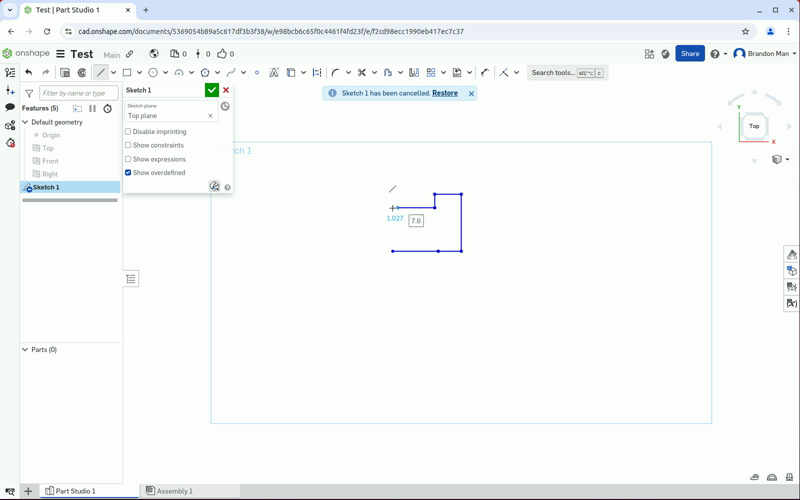
scroll(6)
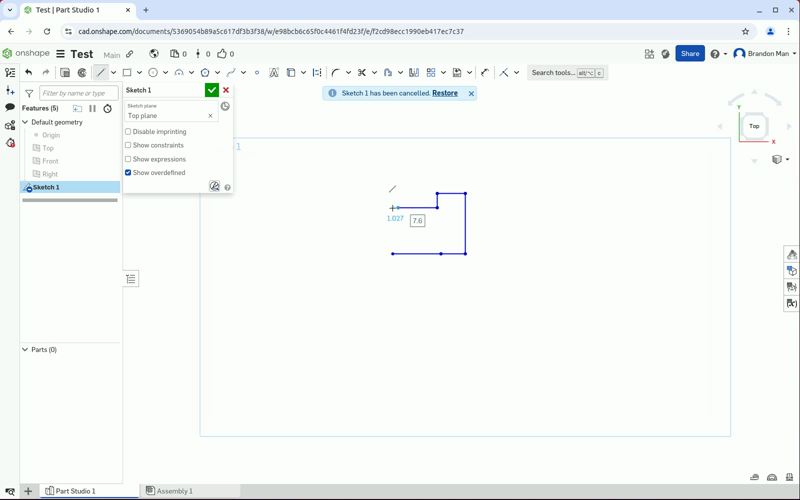
scroll(6)
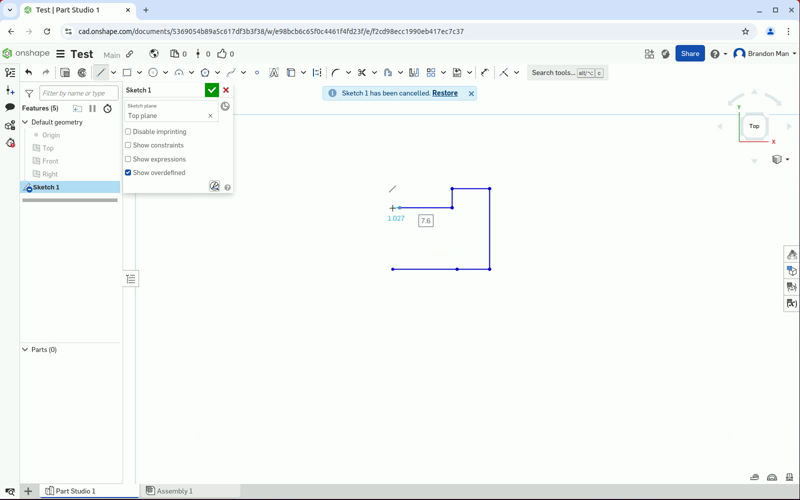
scroll(6)
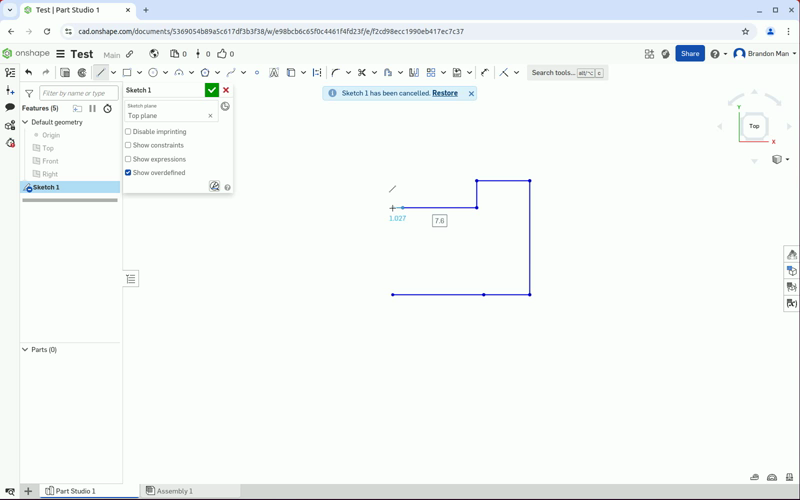
scroll(6)
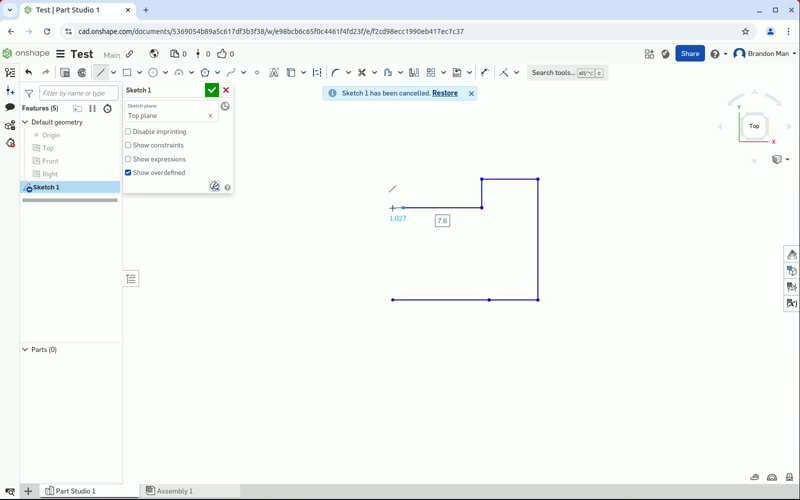
scroll(6)
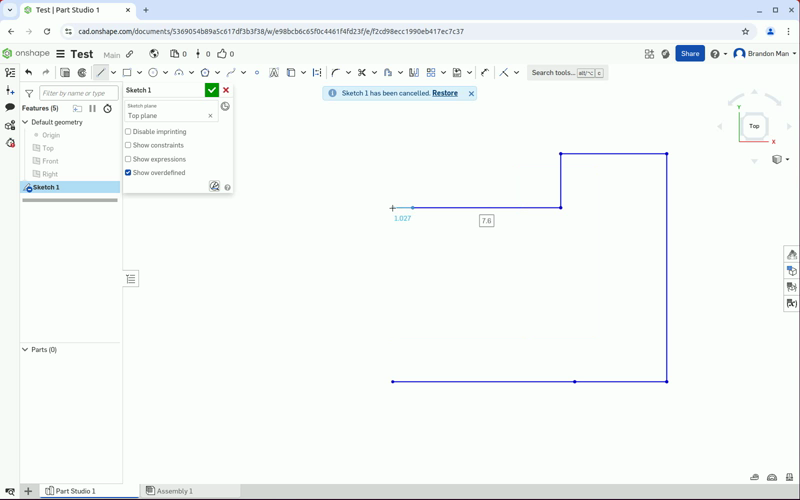
scroll(6)
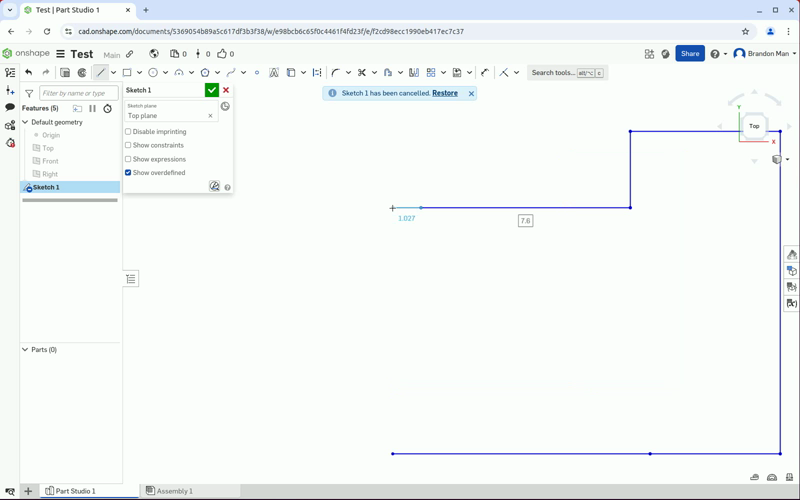
scroll(6)
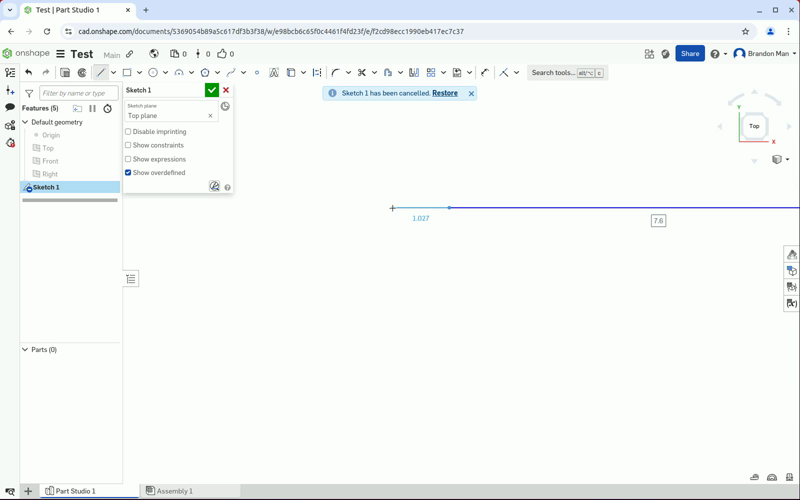
click(392, 207)
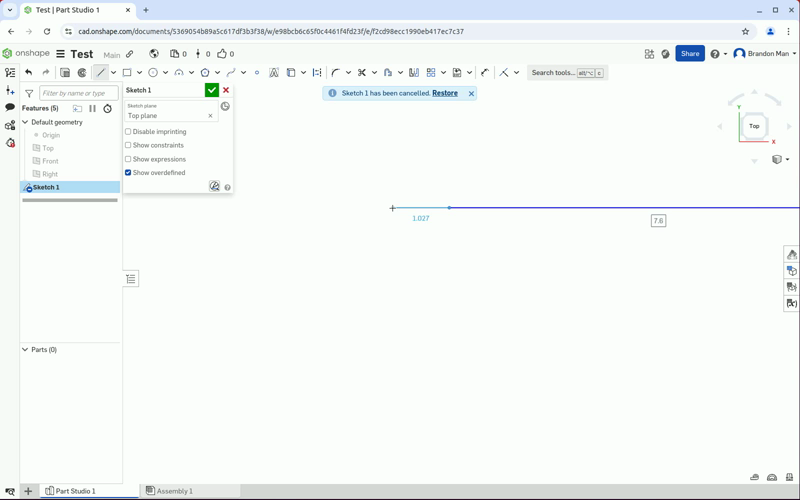
scroll(-6)
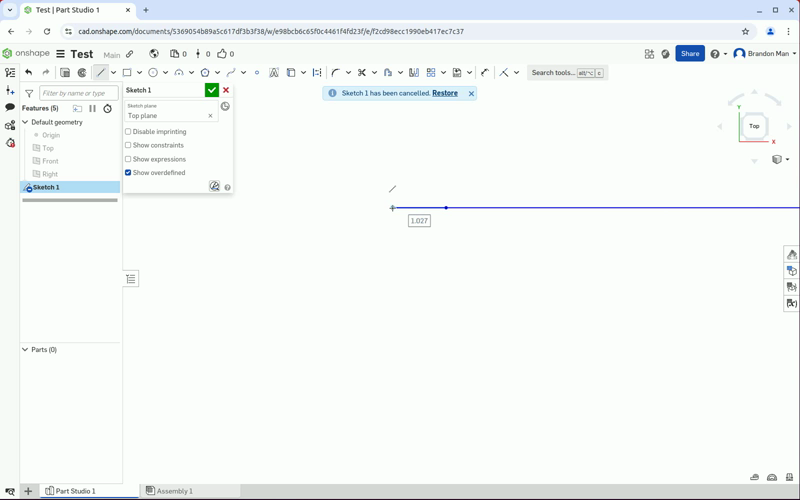
scroll(-6)
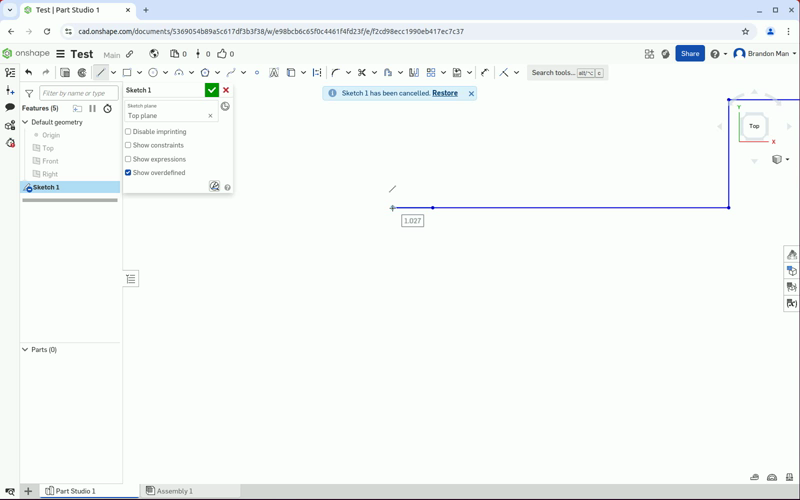
scroll(-6)
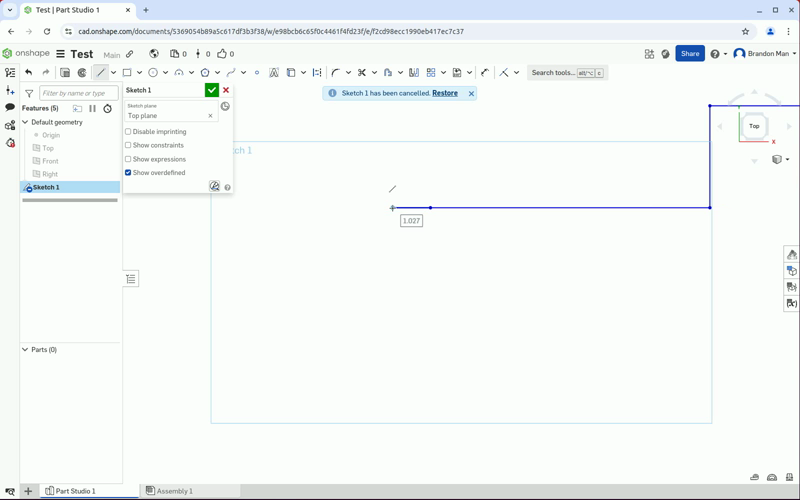
scroll(-6)
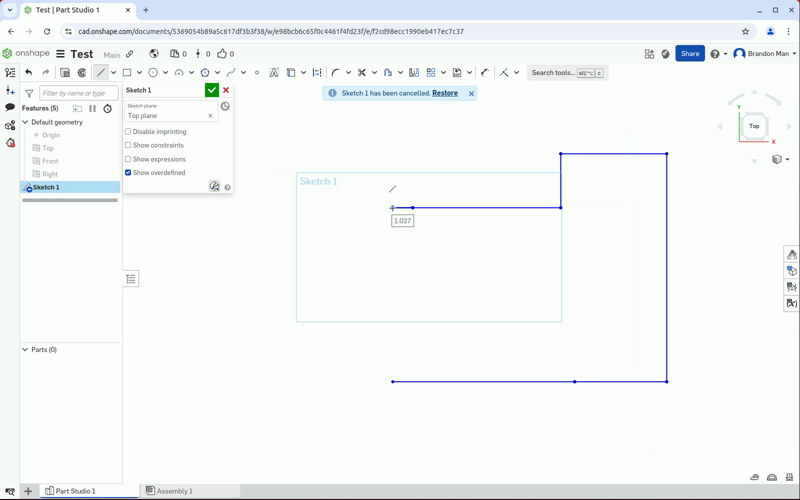
scroll(-6)
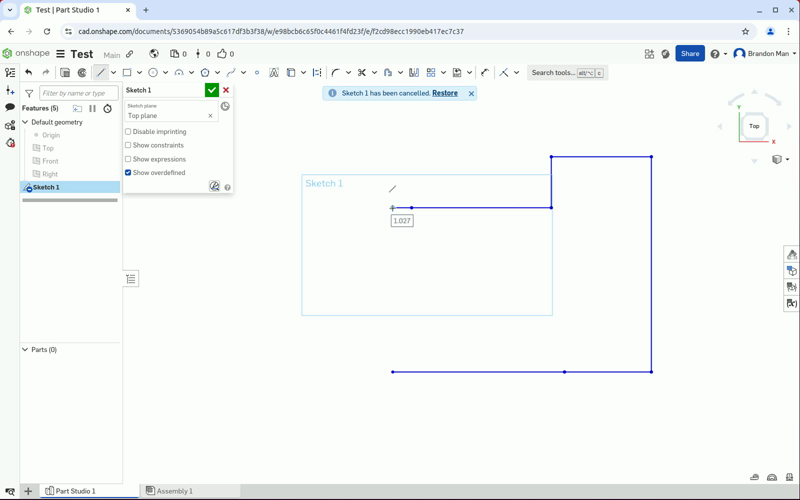
scroll(-6)
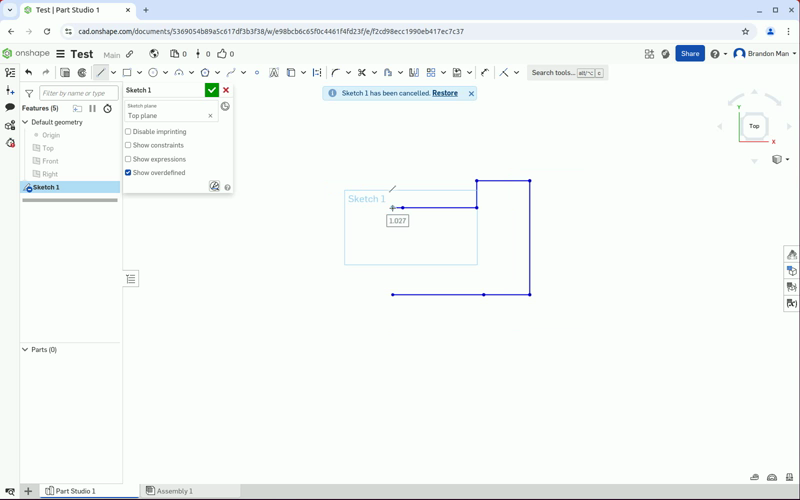
scroll(-6)
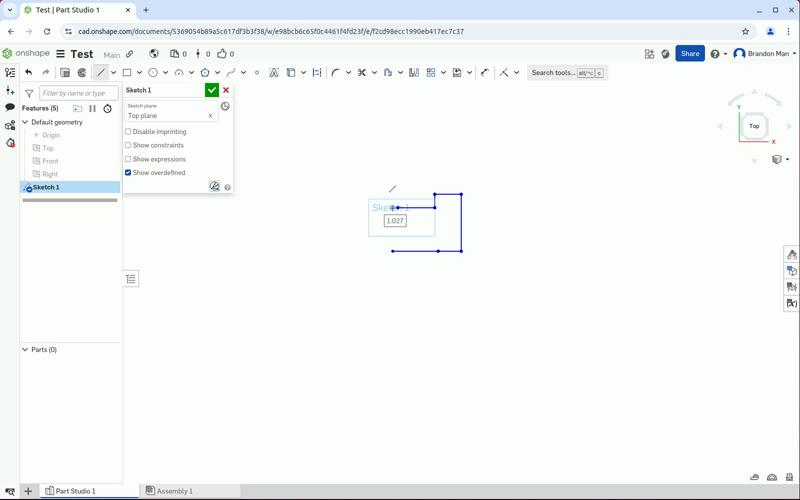
key_up(shift)
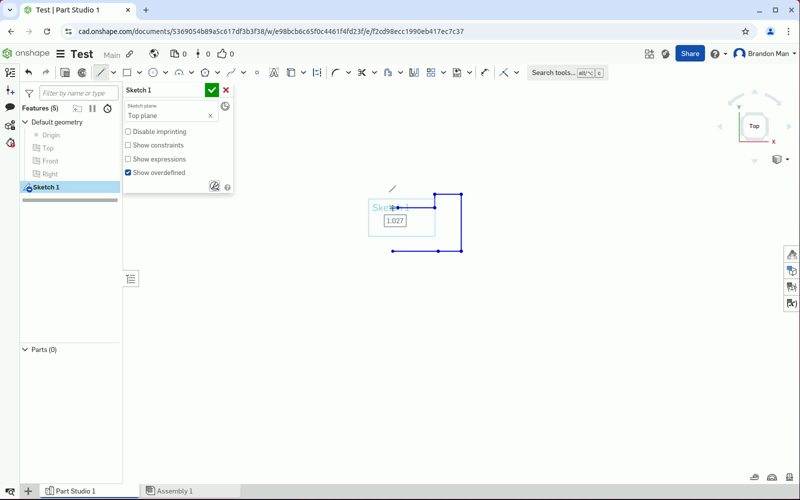
mouse_move(422, 207)
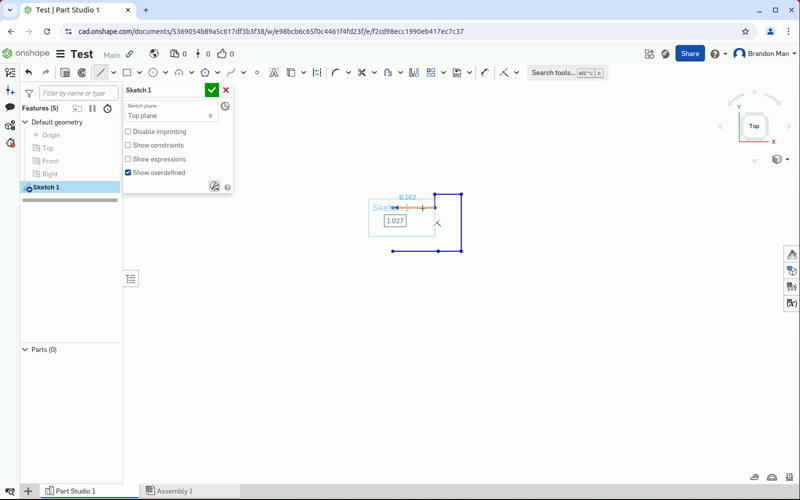
key_down(shift)
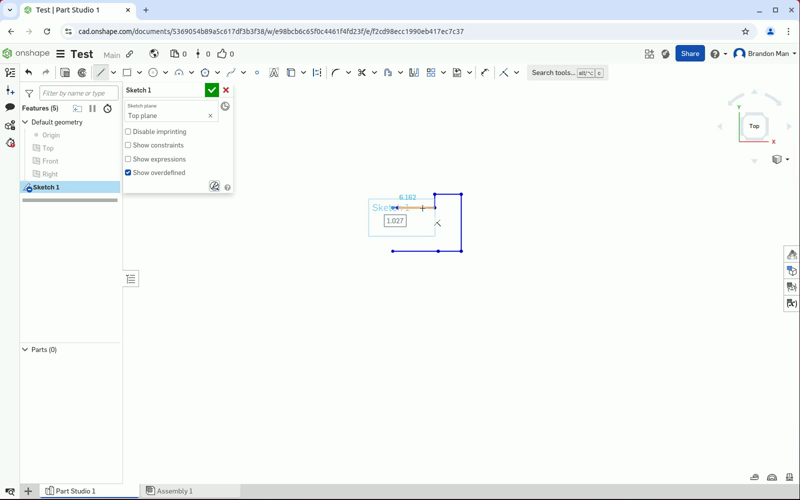
mouse_move(392, 251)
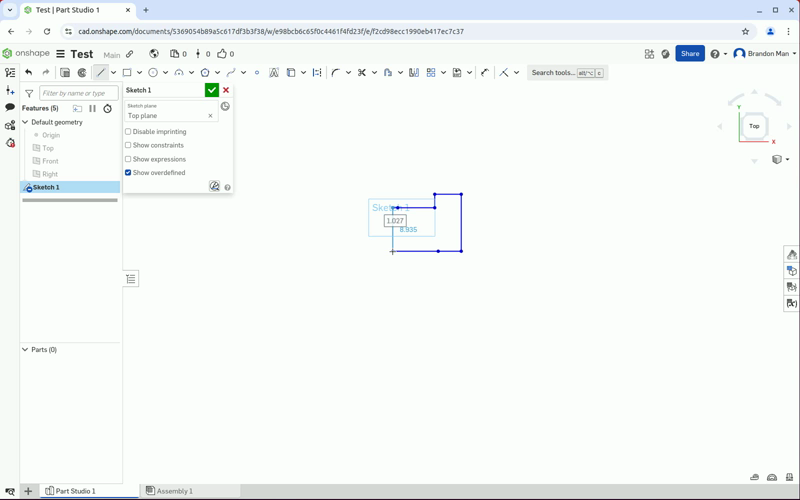
key_up(shift)
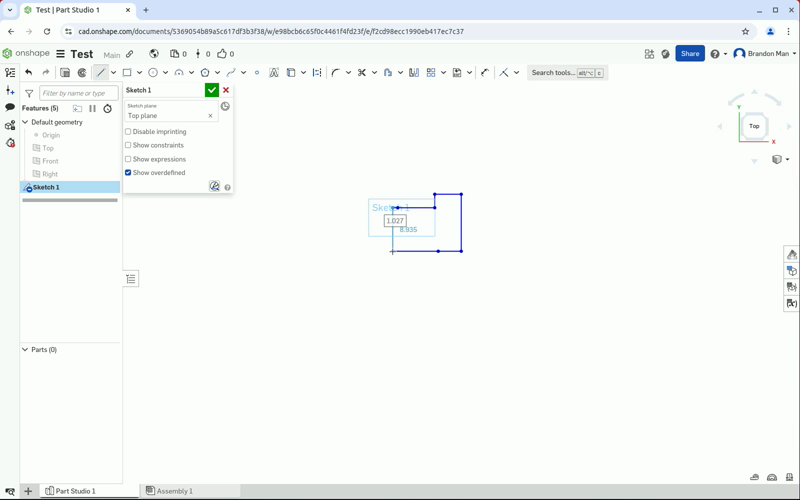
click(392, 251)
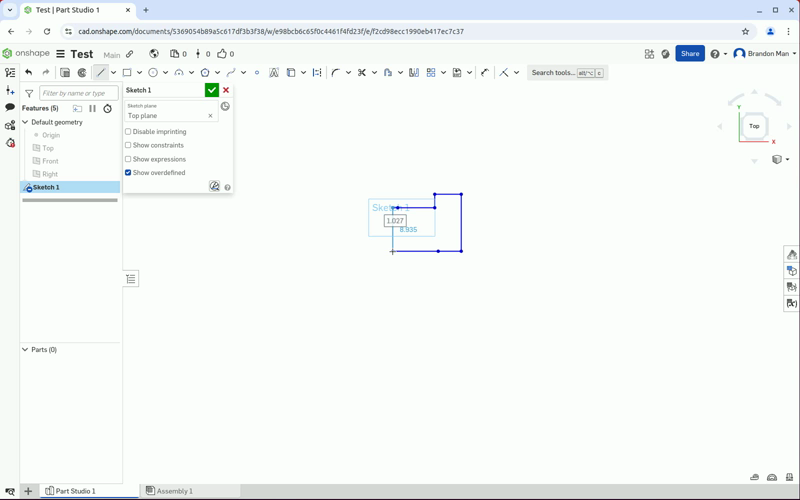
key(esc)
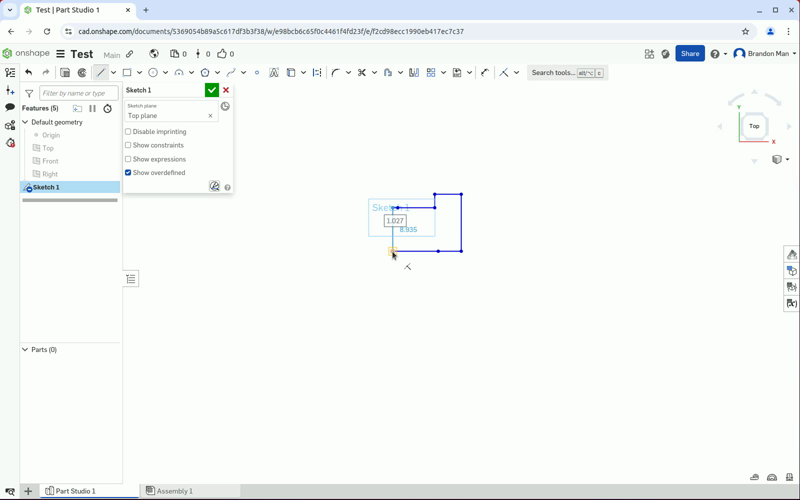
mouse_move(453, 215)
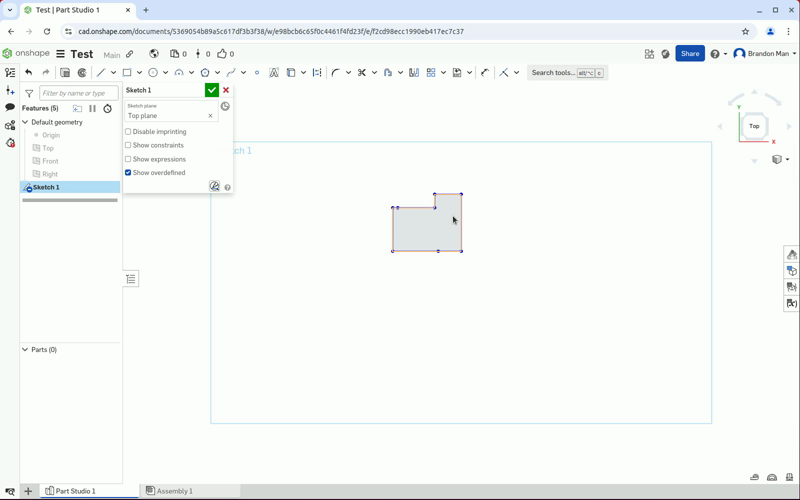
click(453, 215)
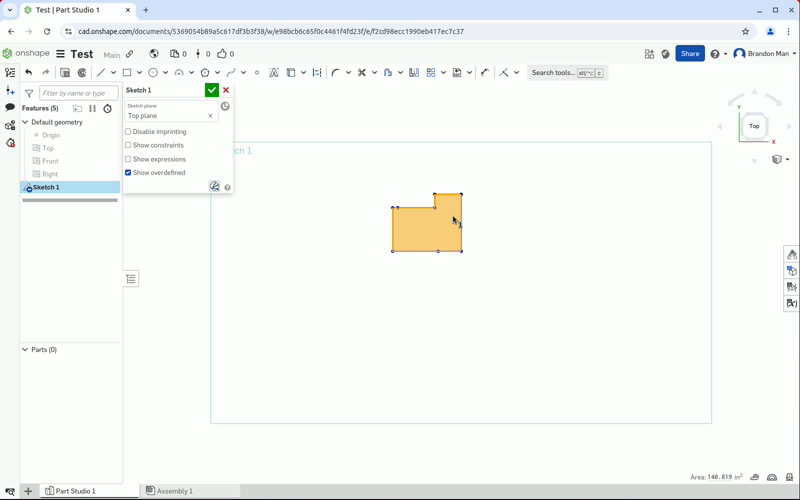
mouse_move(73, 352)
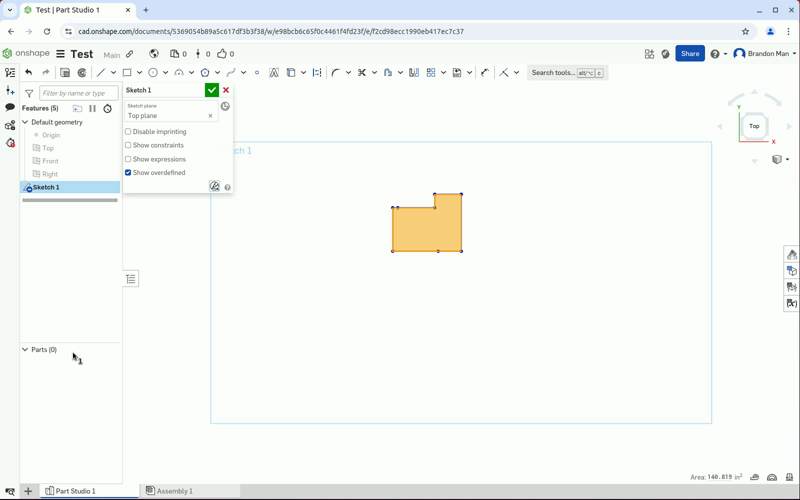
key(shift+y)
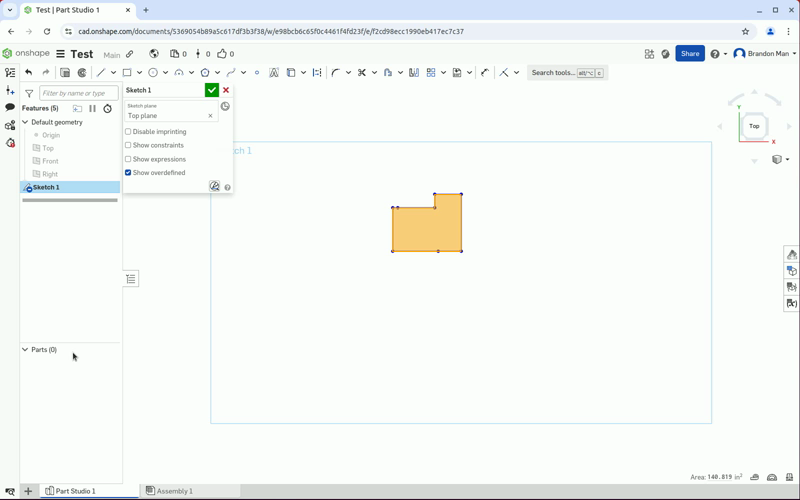
key(shift+e)
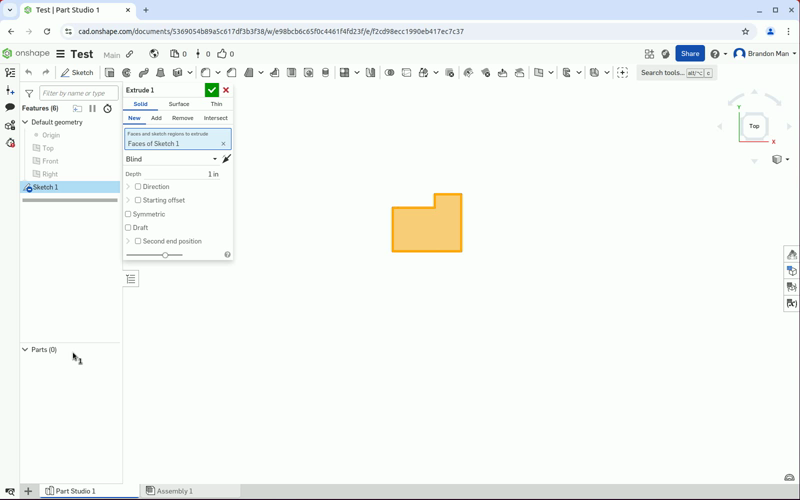
mouse_move(143, 106)
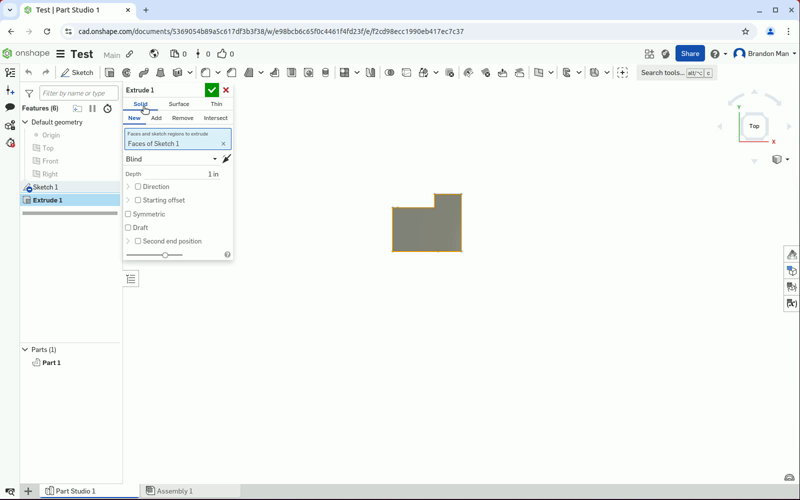
click(143, 106)
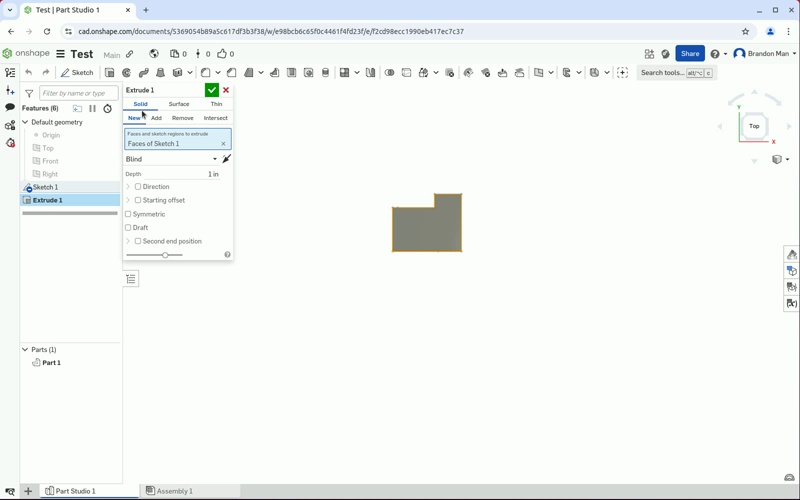
mouse_move(137, 120)
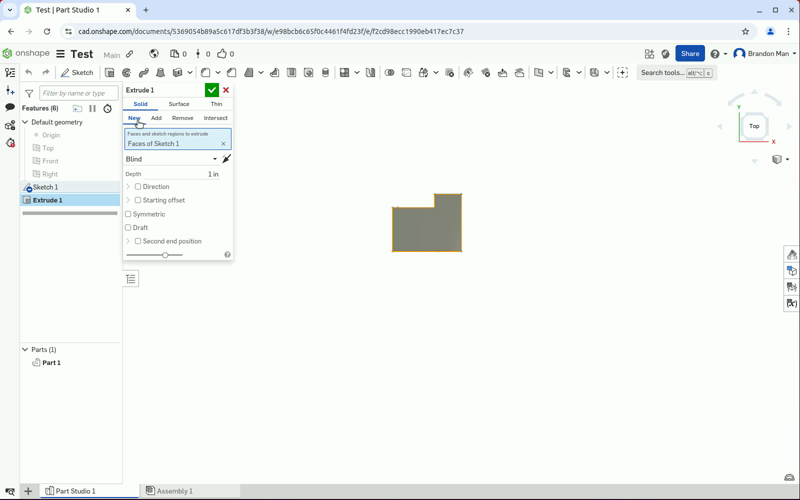
click(137, 120)
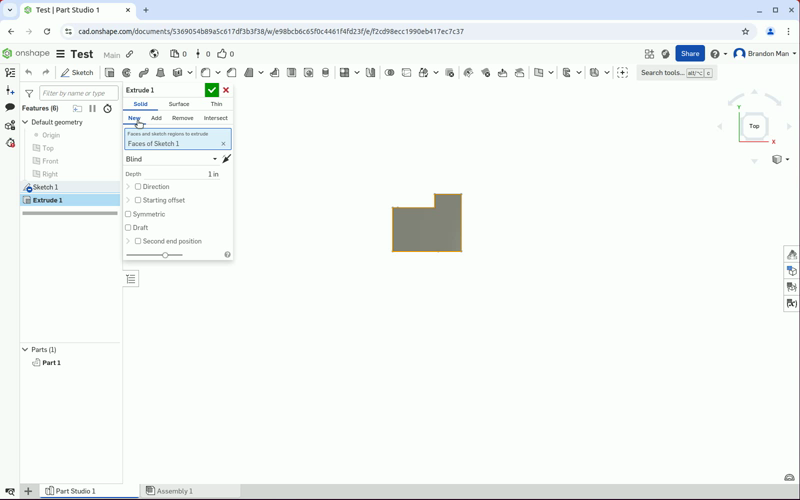
key(tab, 4)
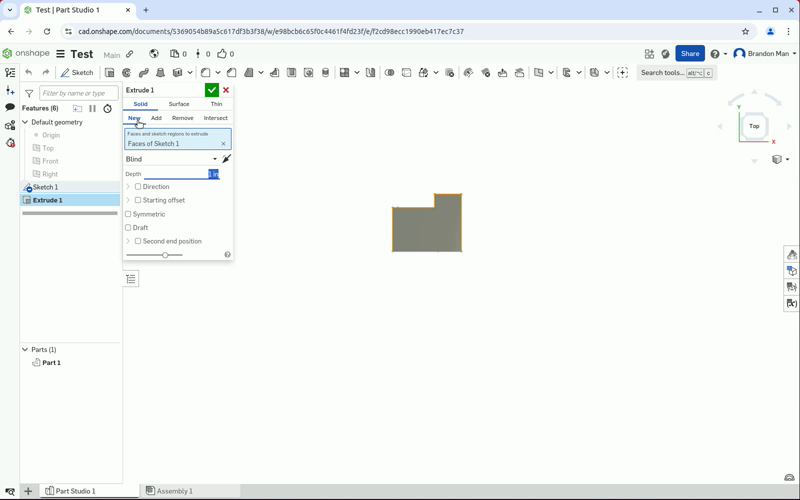
text(9.147)
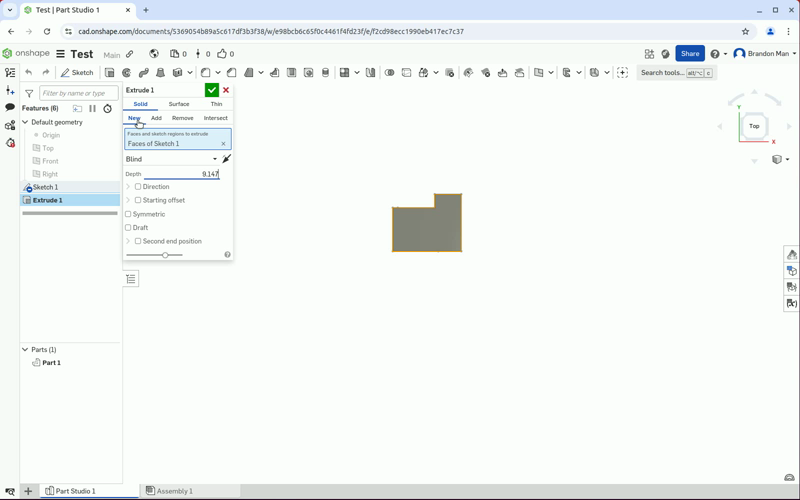
key(enter)
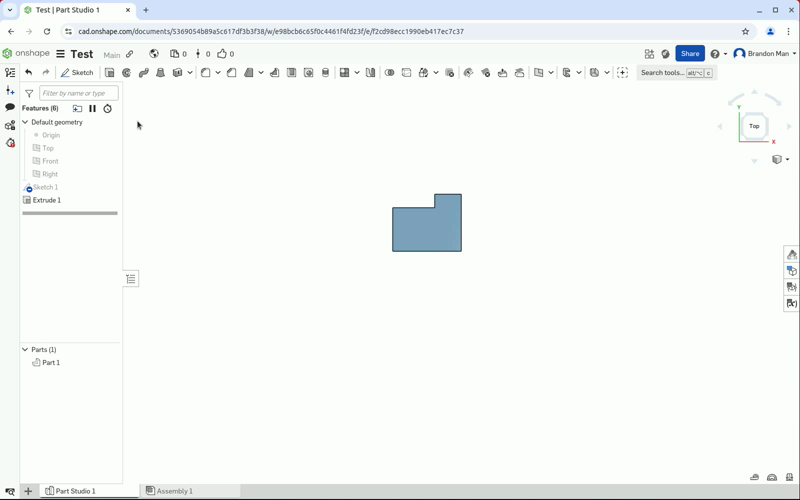
key(shift+h)
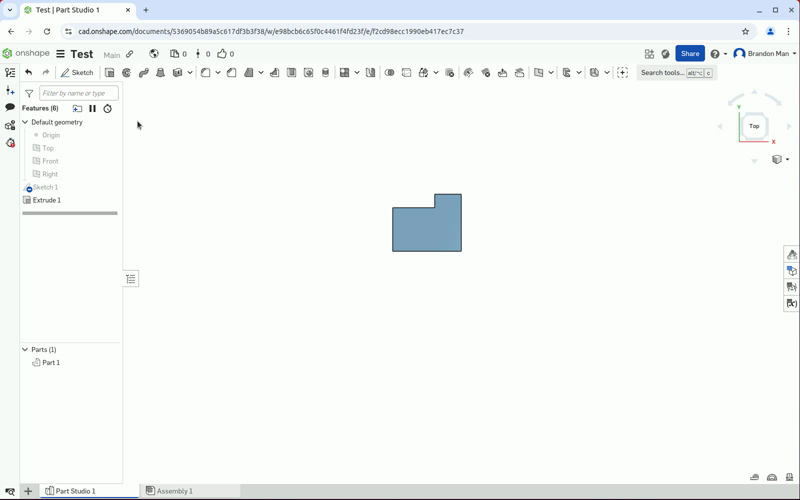
key(shift+h)
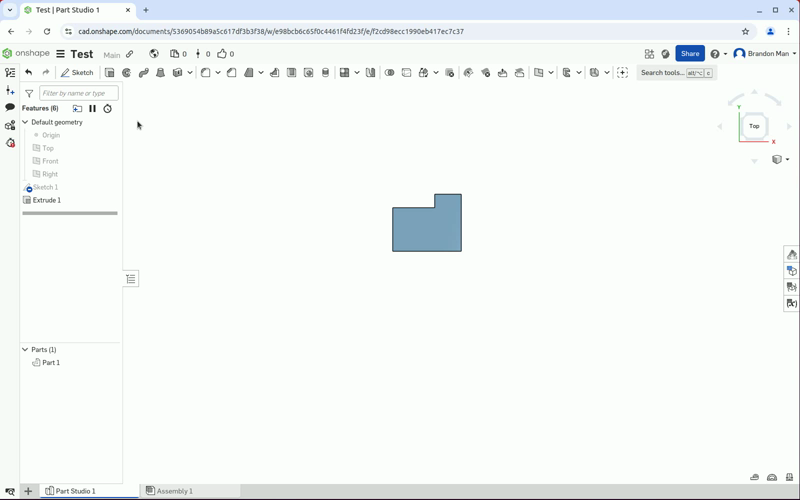
mouse_move(73, 189)
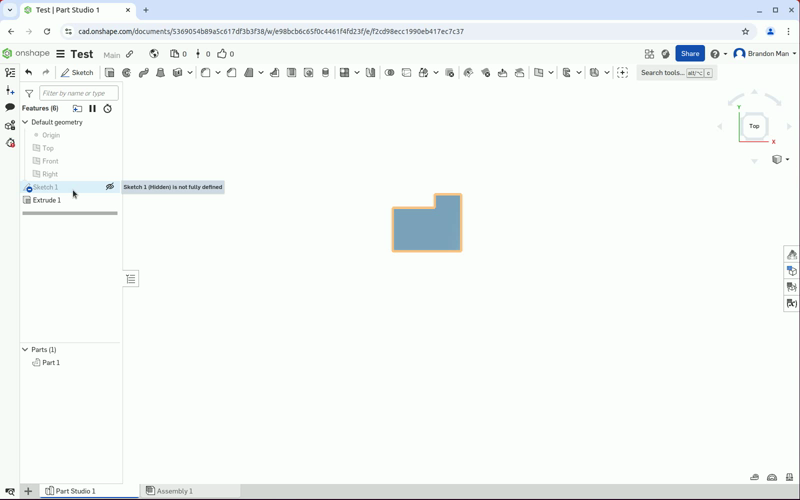
click(73, 189)
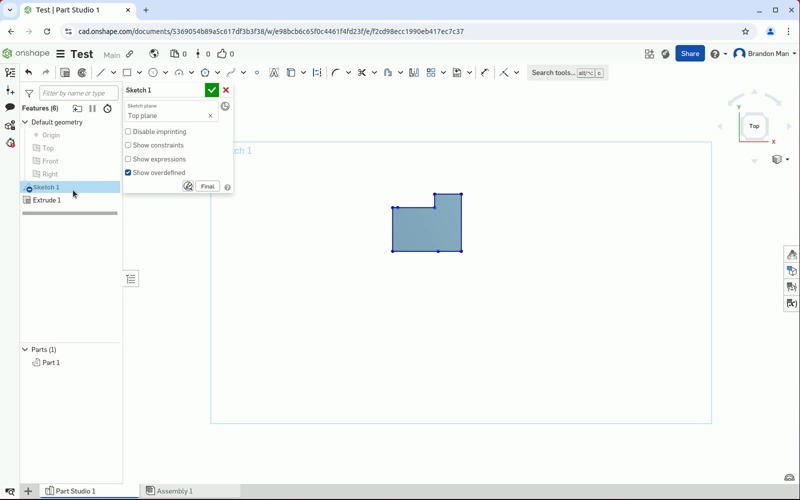
mouse_move(229, 92)
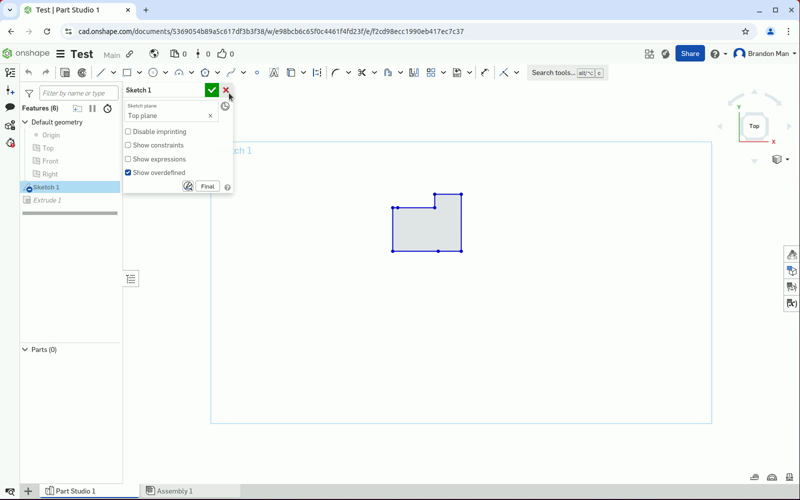
click(229, 92)
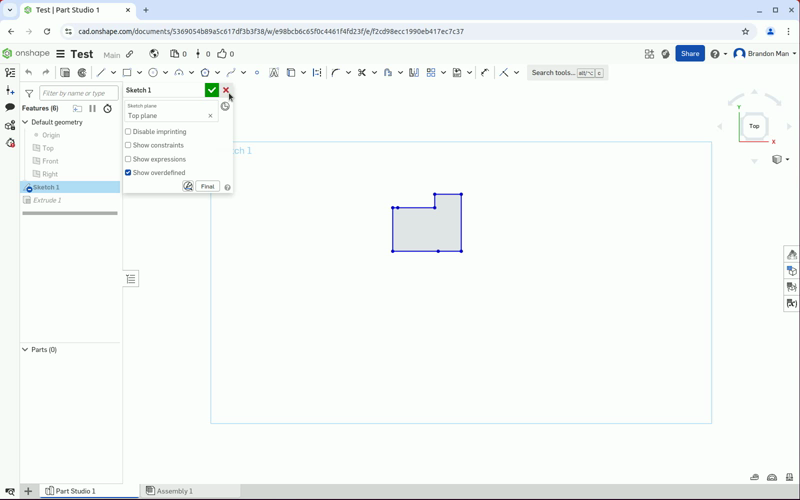
key(shift+s)
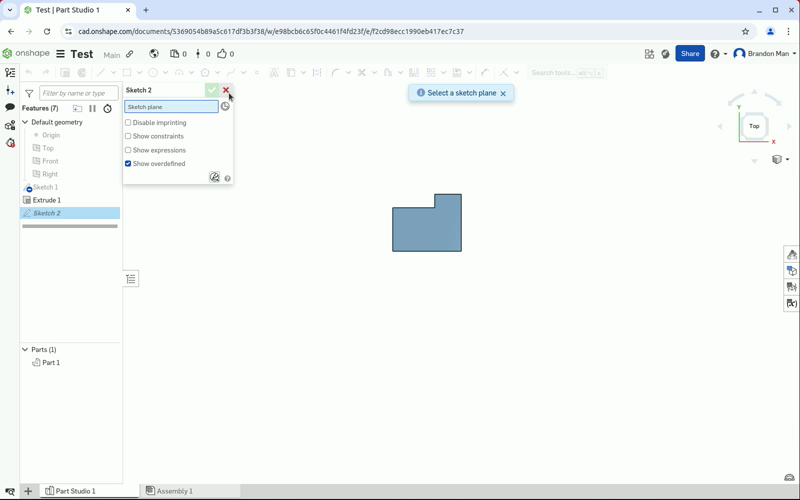
mouse_move(73, 150)
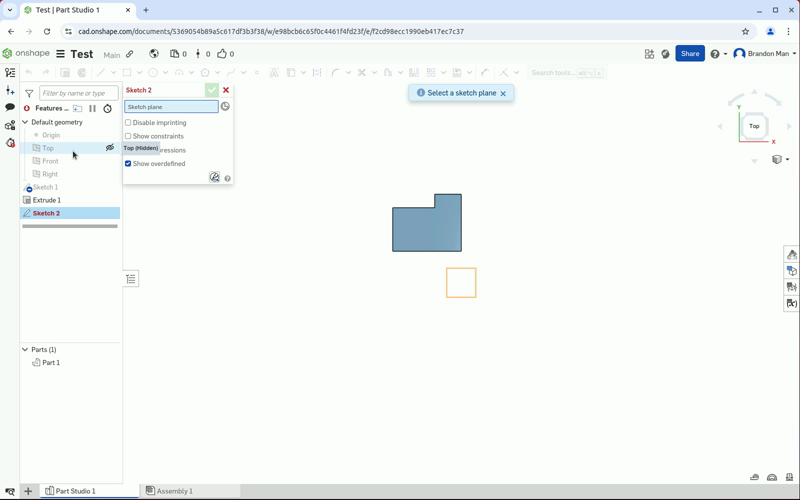
click(73, 150)
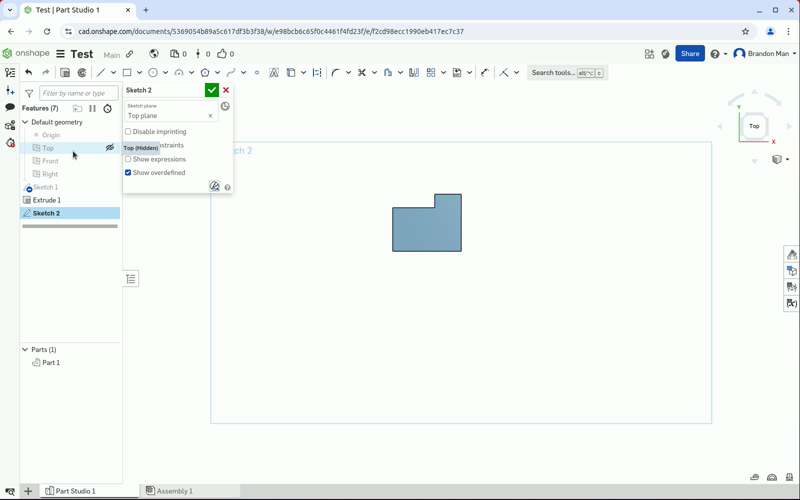
mouse_move(73, 352)
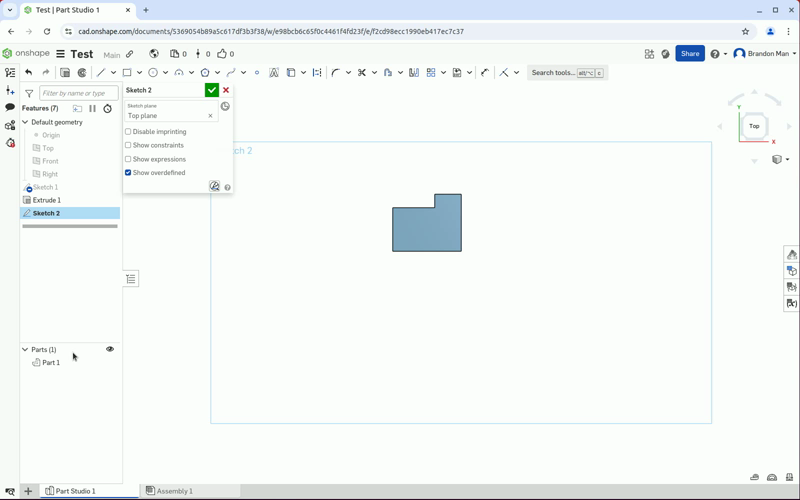
key(y)
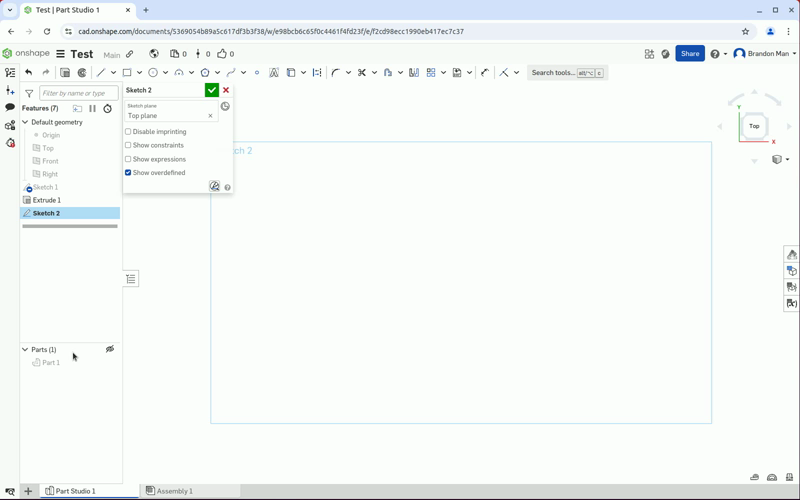
key(l)
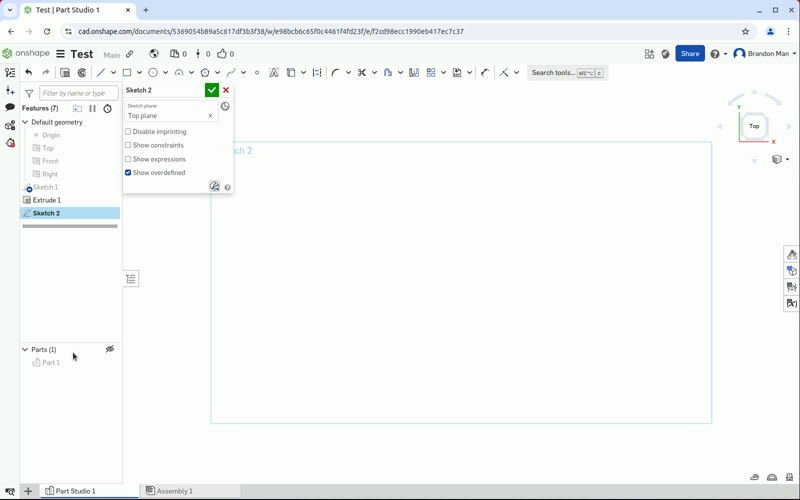
key_down(shift)
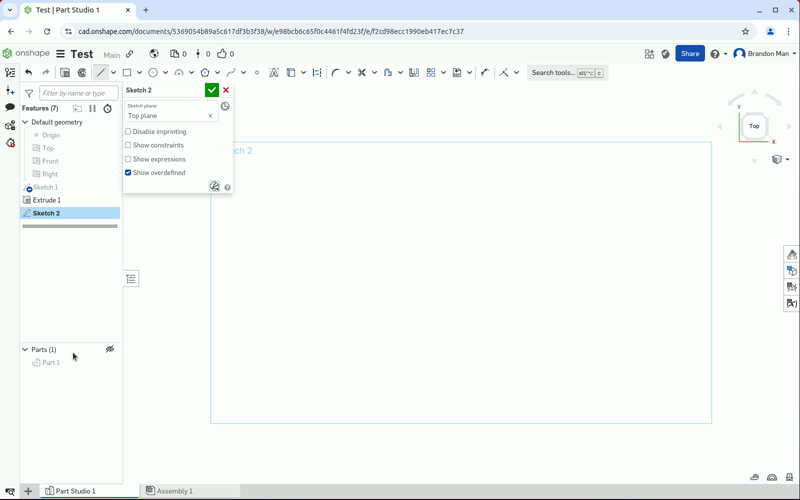
mouse_move(348, 282)
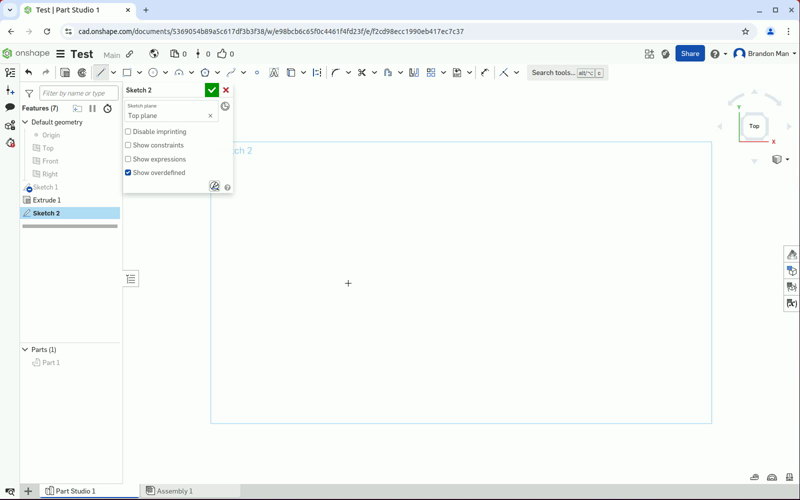
click(348, 282)
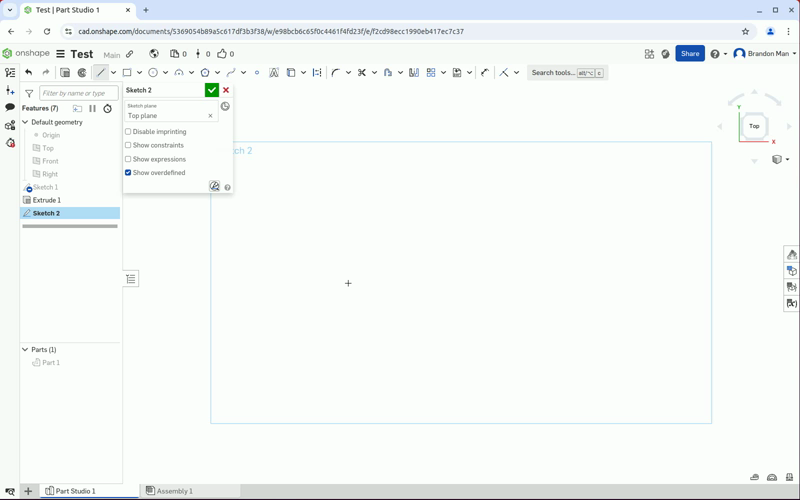
key_up(shift)
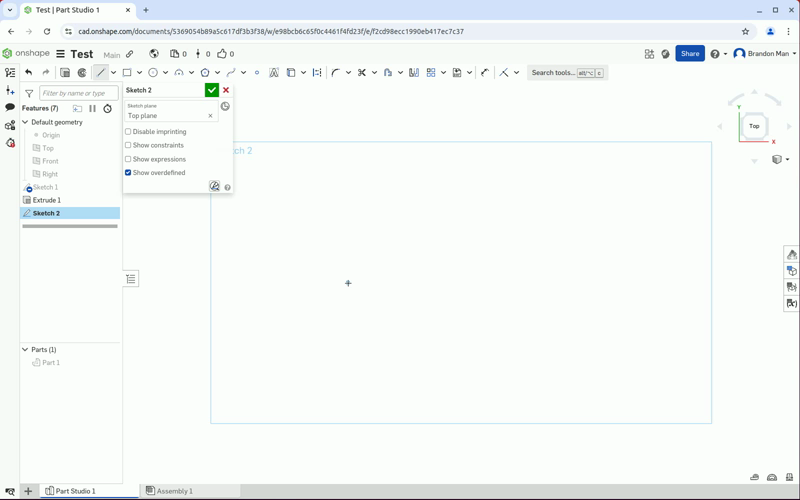
key_down(shift)
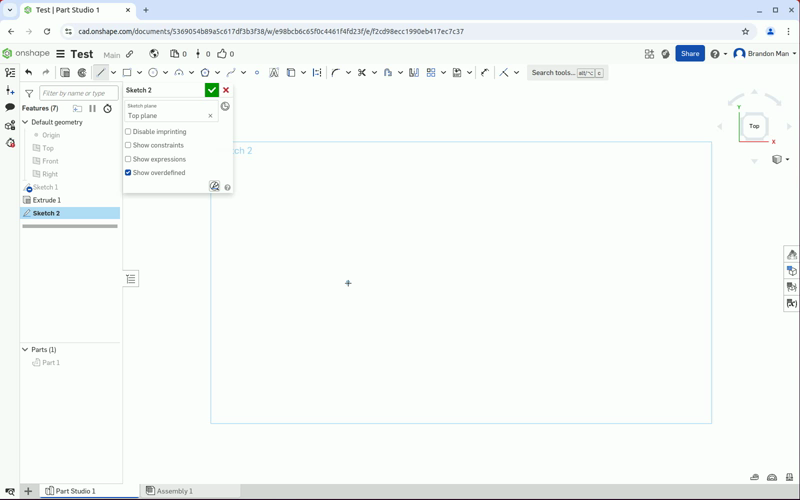
mouse_move(378, 282)
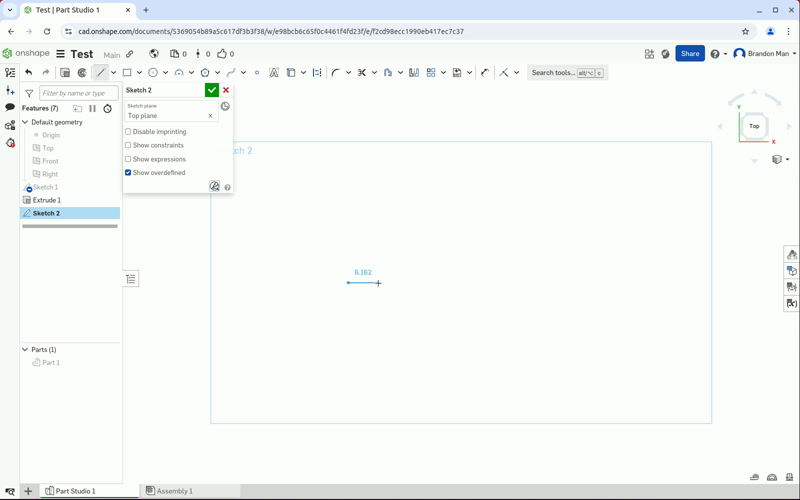
mouse_move(393, 282)
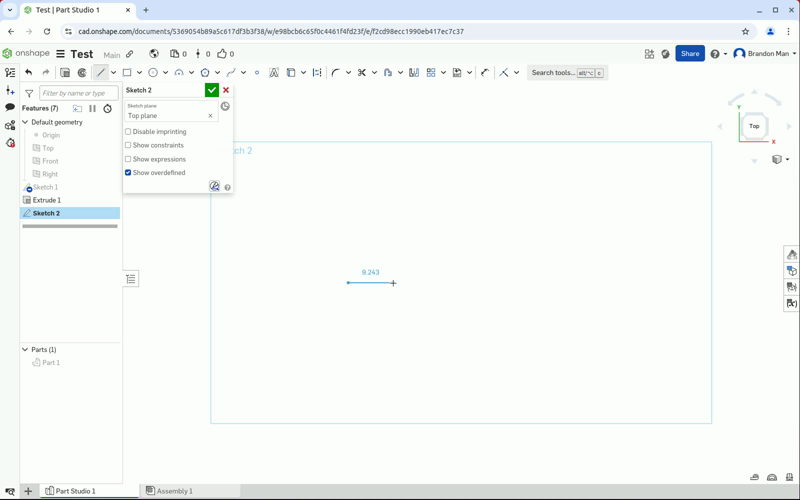
click(393, 282)
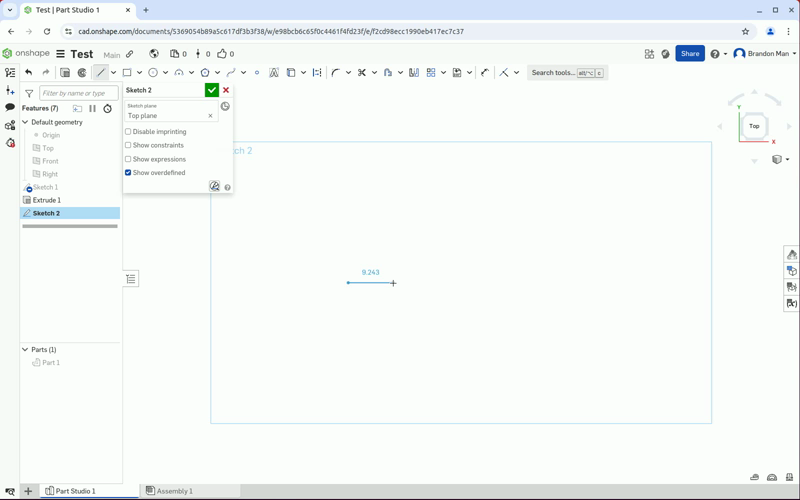
key_up(shift)
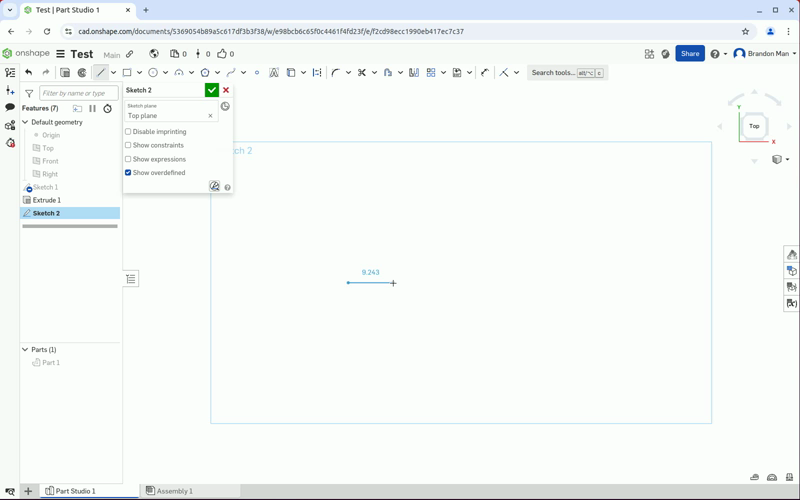
key_down(shift)
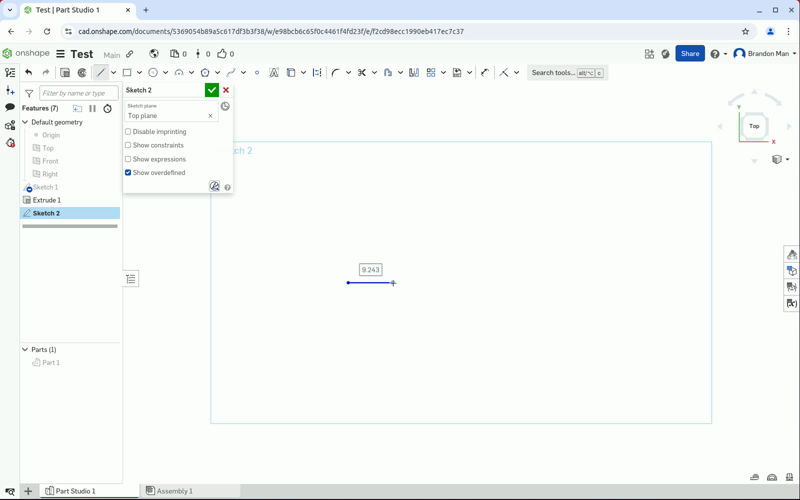
mouse_move(460, 282)
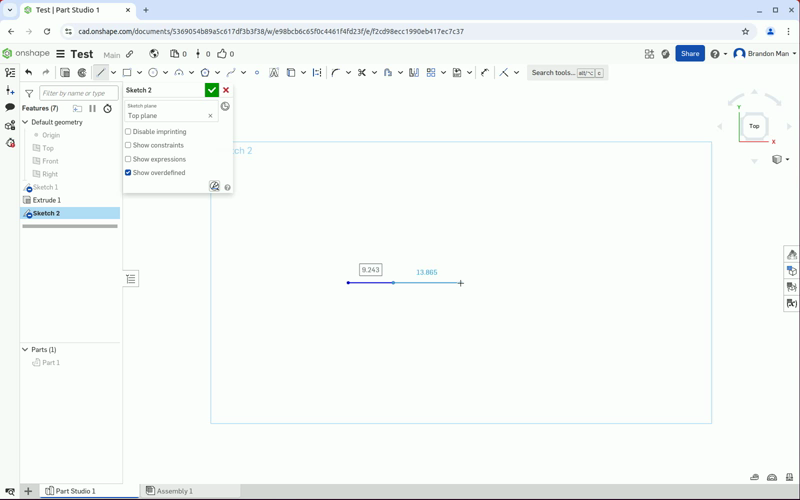
click(460, 282)
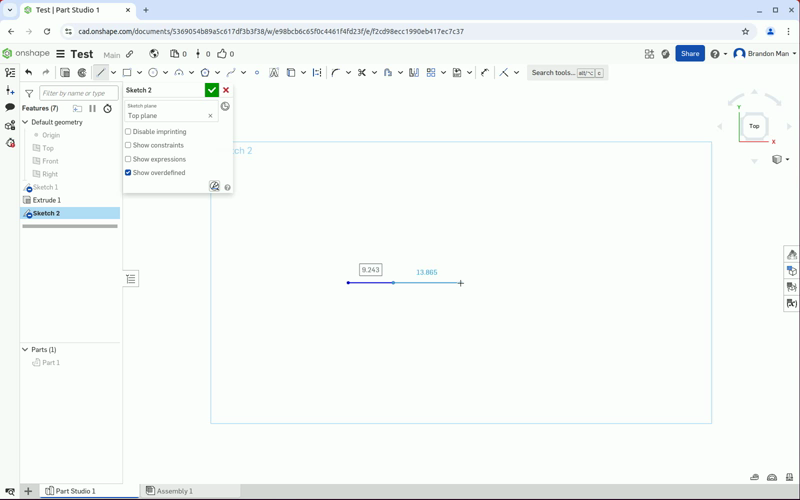
key_up(shift)
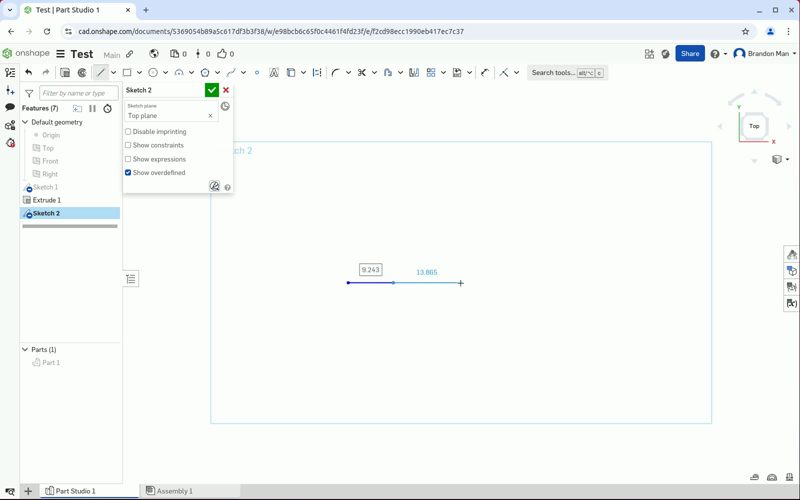
key_down(shift)
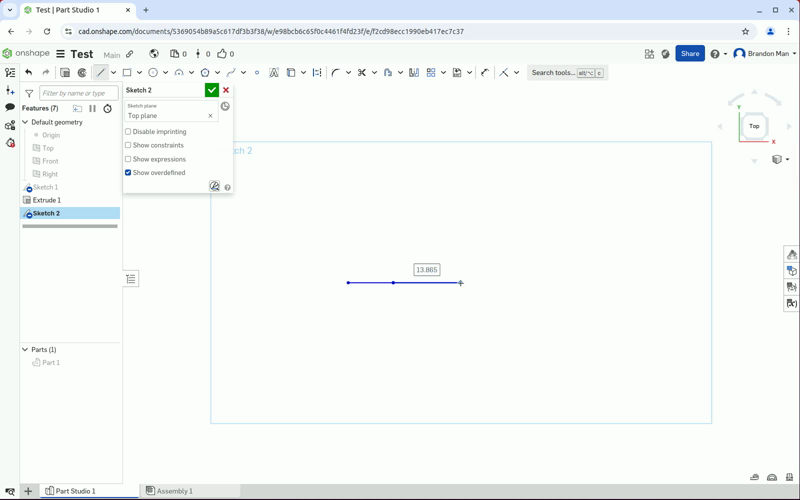
mouse_move(490, 282)
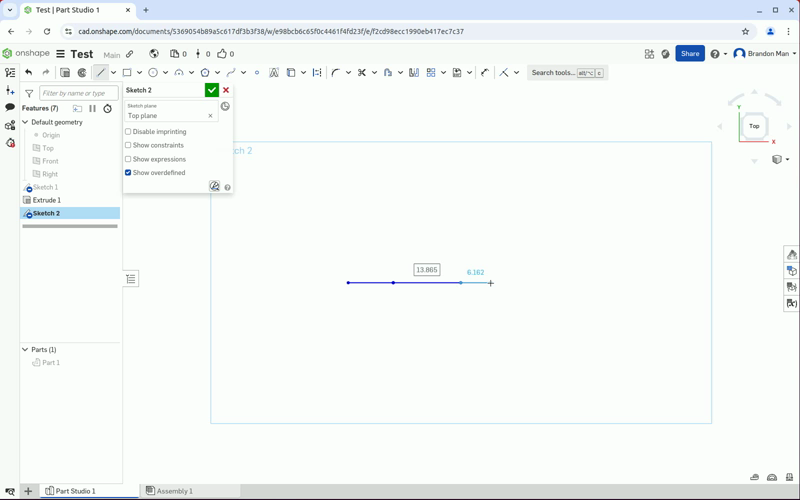
mouse_move(460, 250)
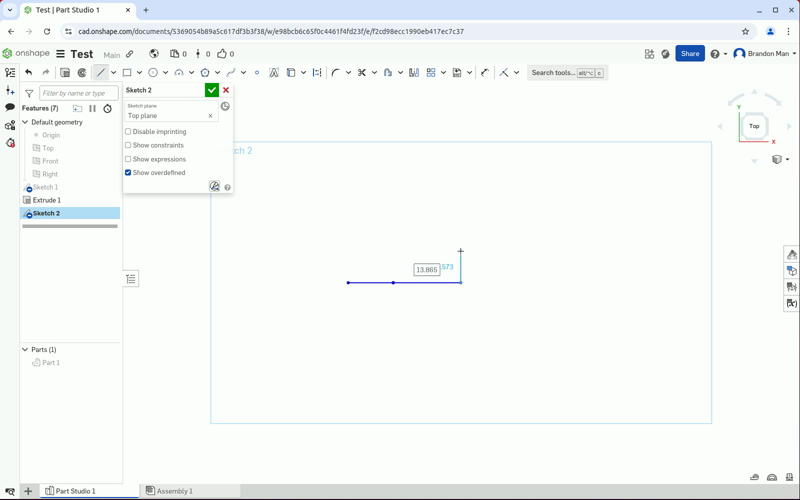
click(460, 250)
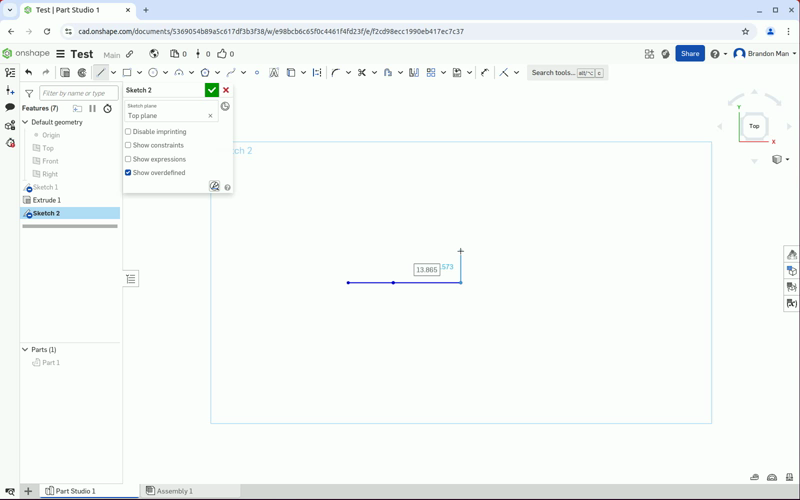
key_up(shift)
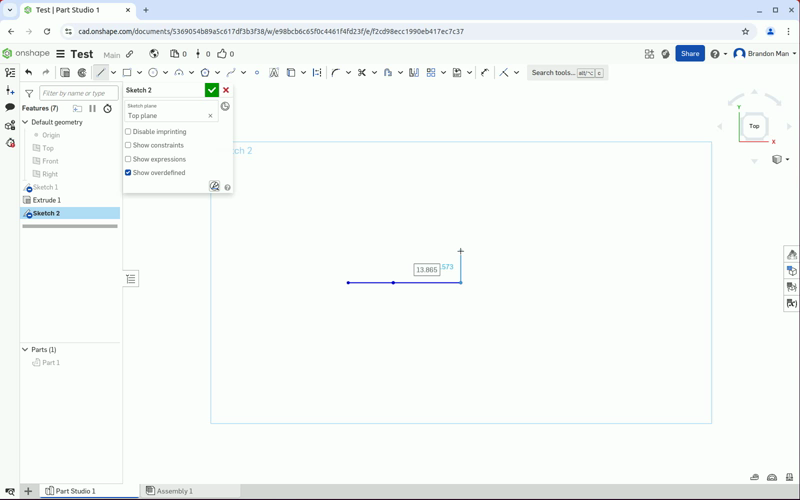
key_down(shift)
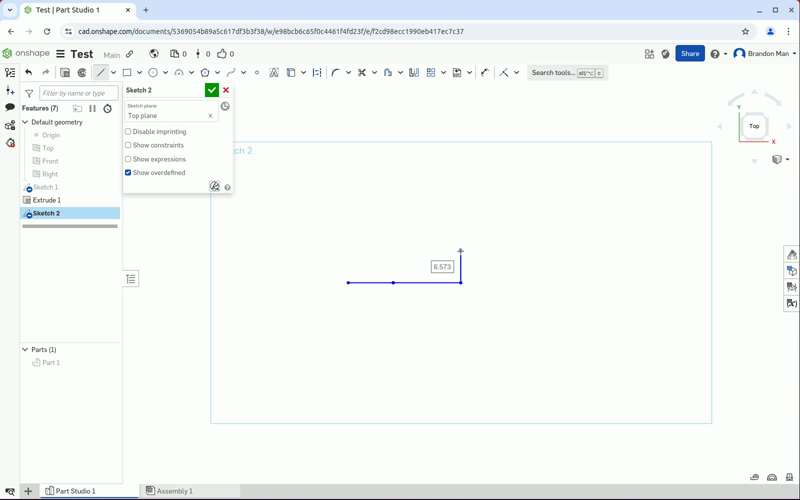
mouse_move(490, 250)
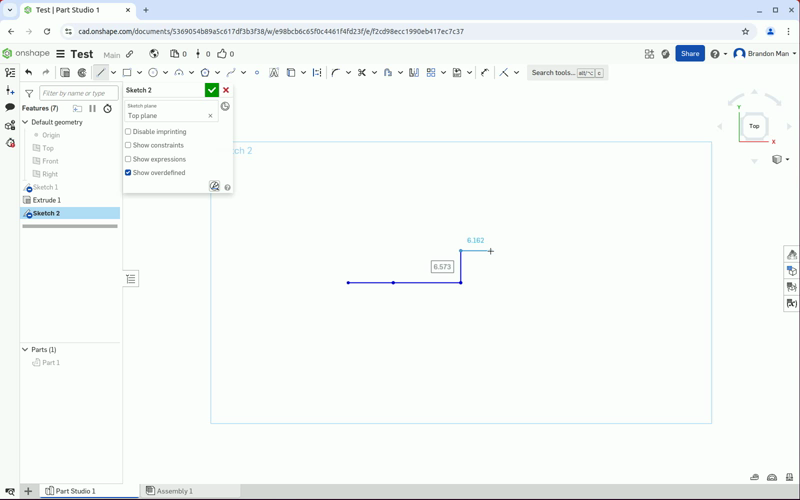
mouse_move(438, 250)
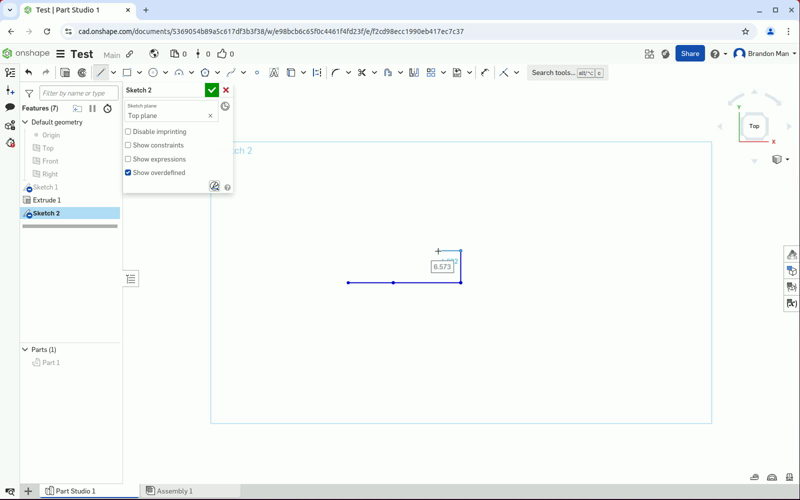
click(438, 250)
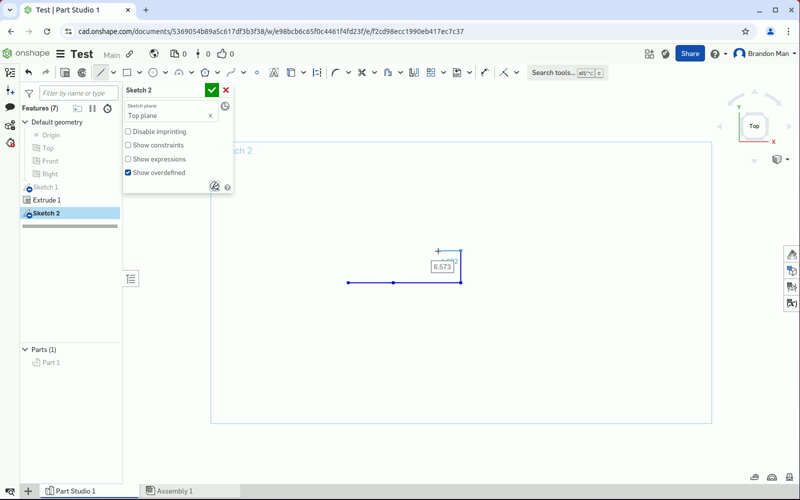
key_up(shift)
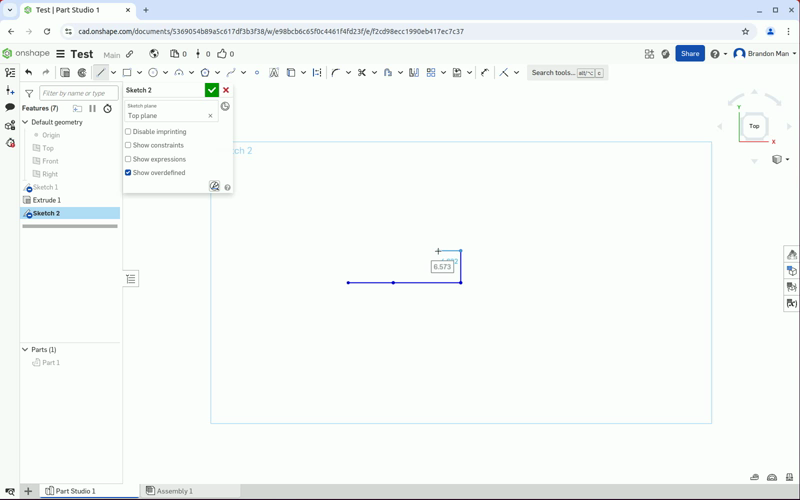
key_down(shift)
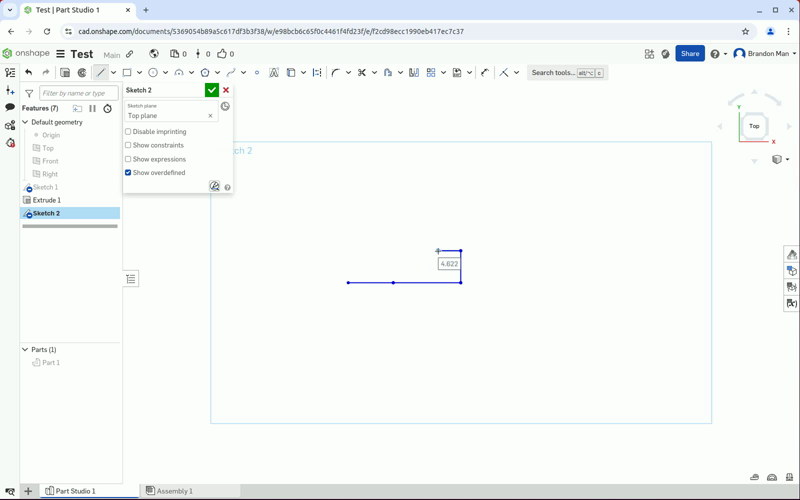
mouse_move(468, 250)
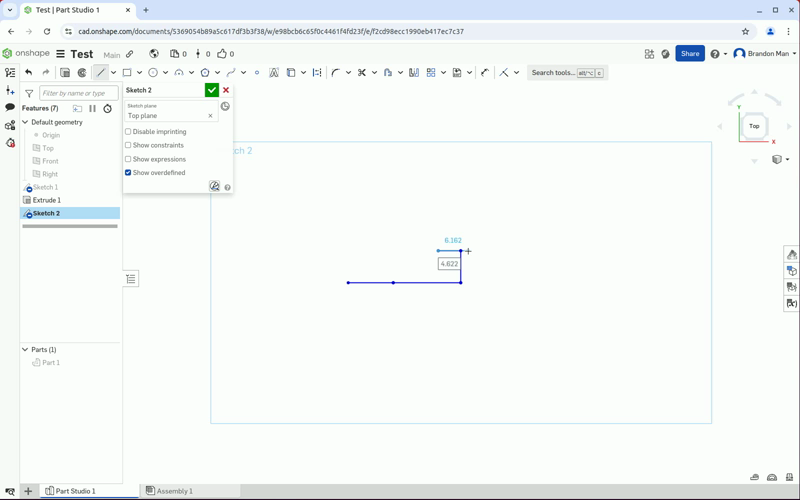
mouse_move(438, 260)
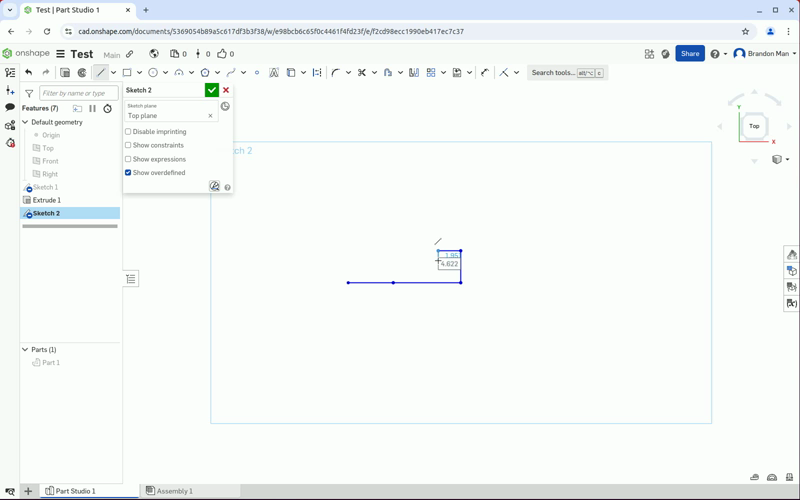
click(438, 260)
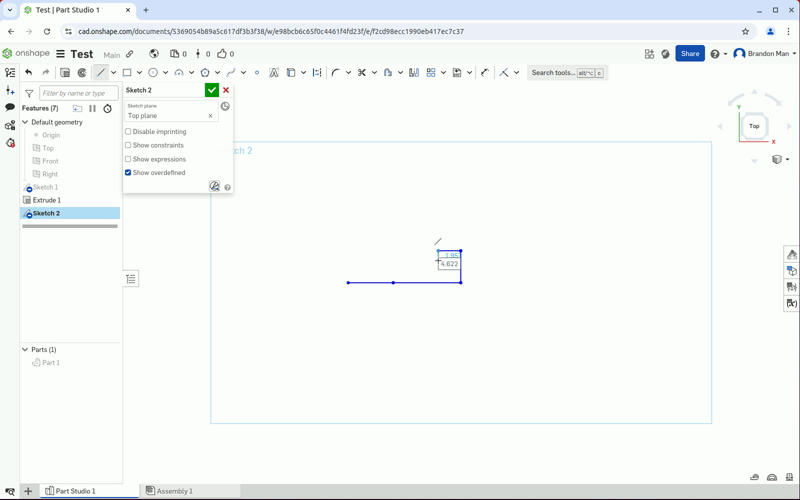
key_up(shift)
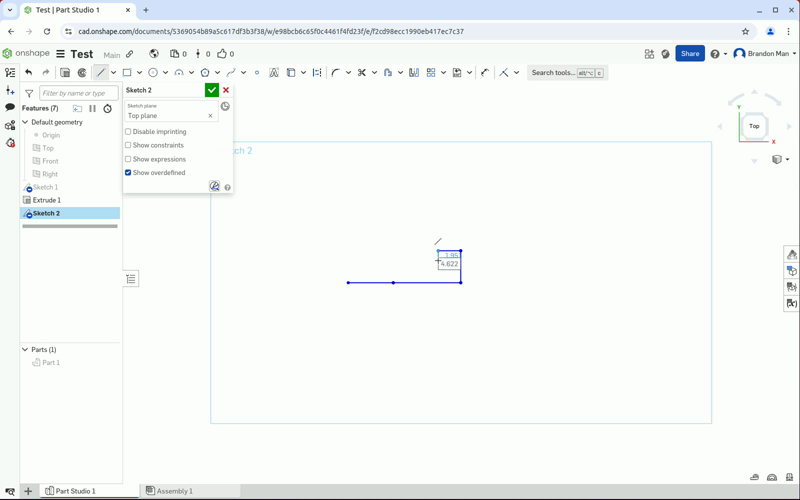
key_down(shift)
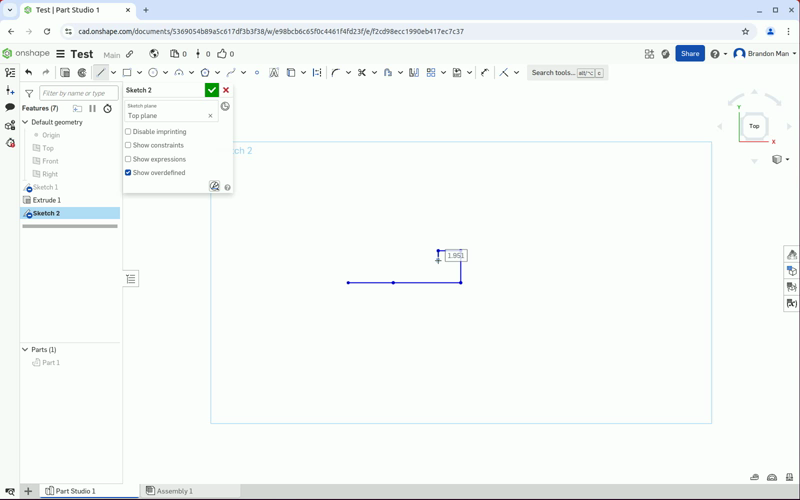
mouse_move(468, 260)
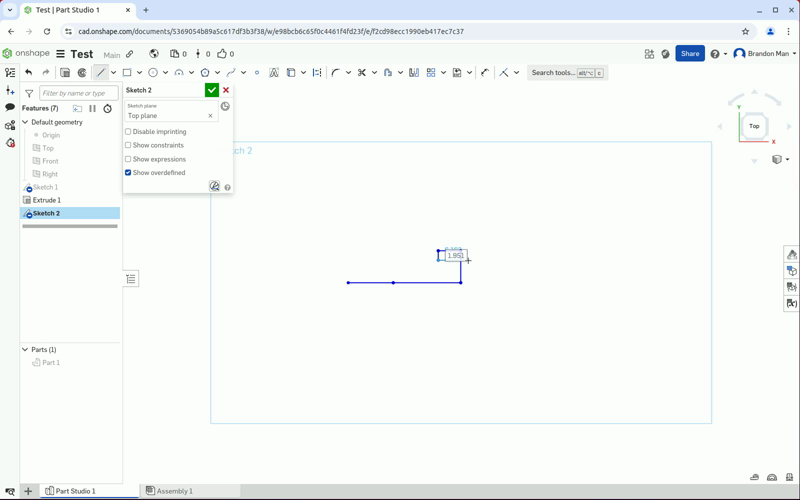
mouse_move(393, 260)
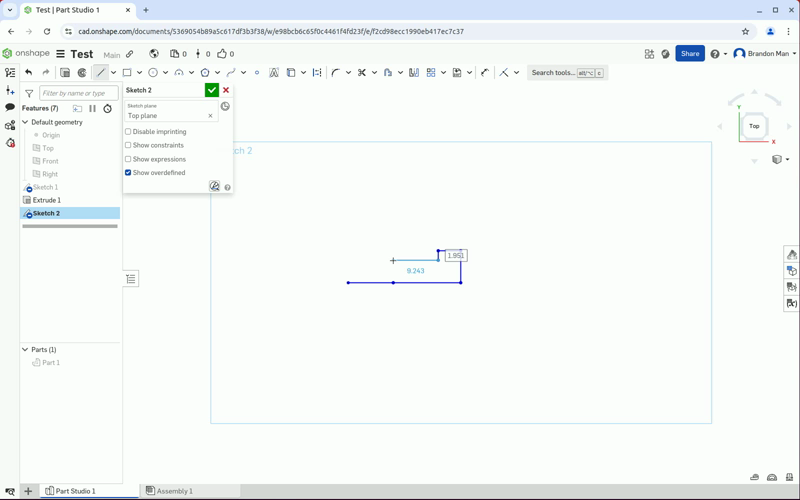
click(393, 260)
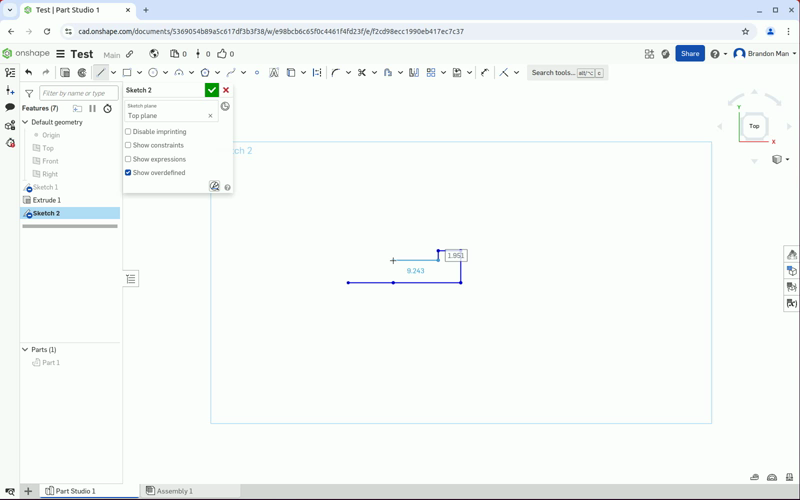
key_up(shift)
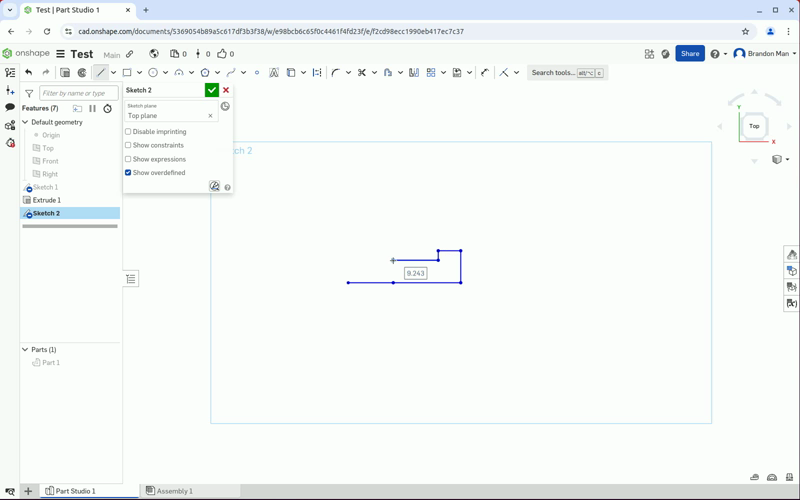
key_down(shift)
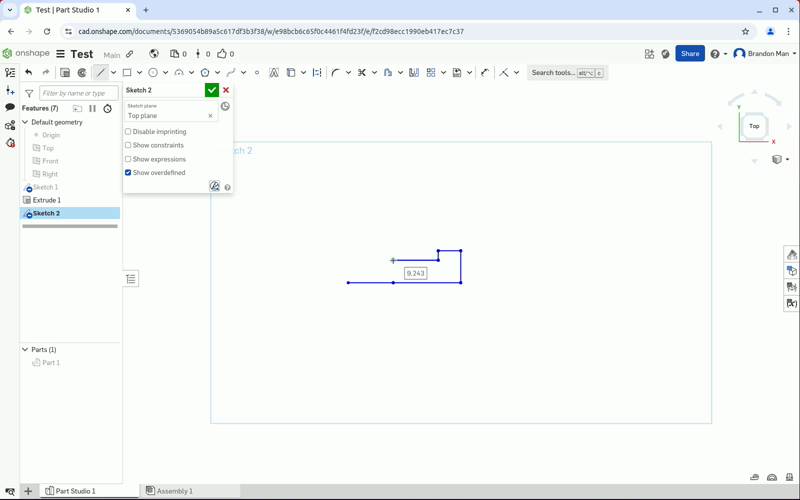
mouse_move(423, 260)
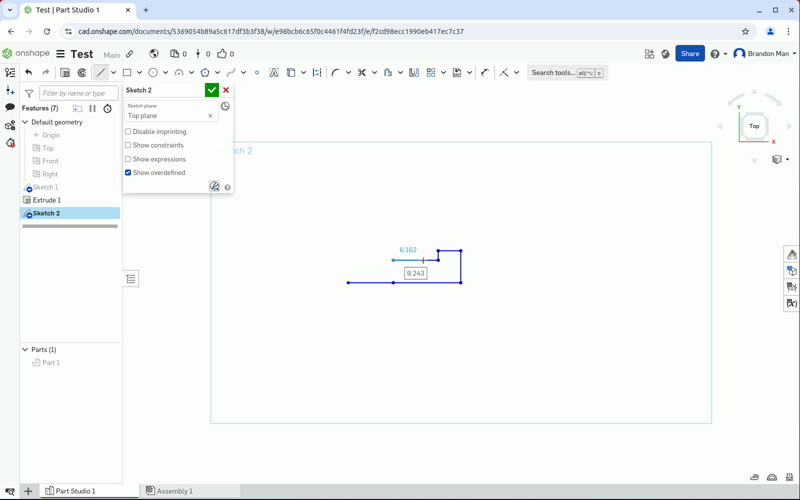
mouse_move(348, 260)
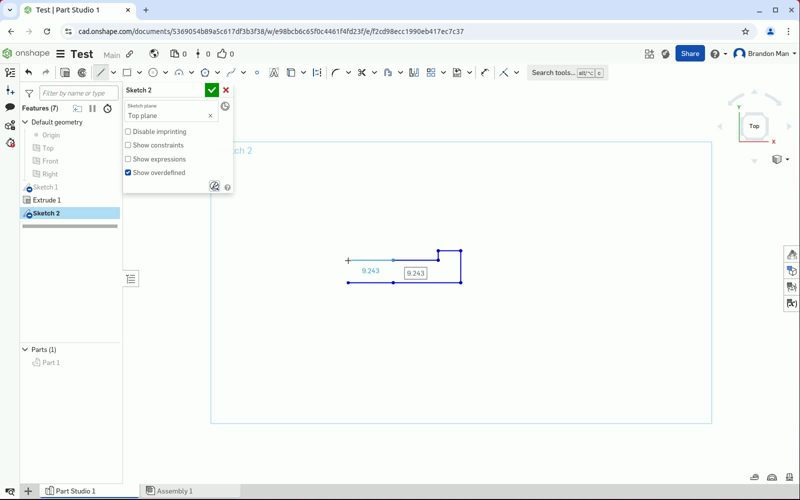
click(348, 260)
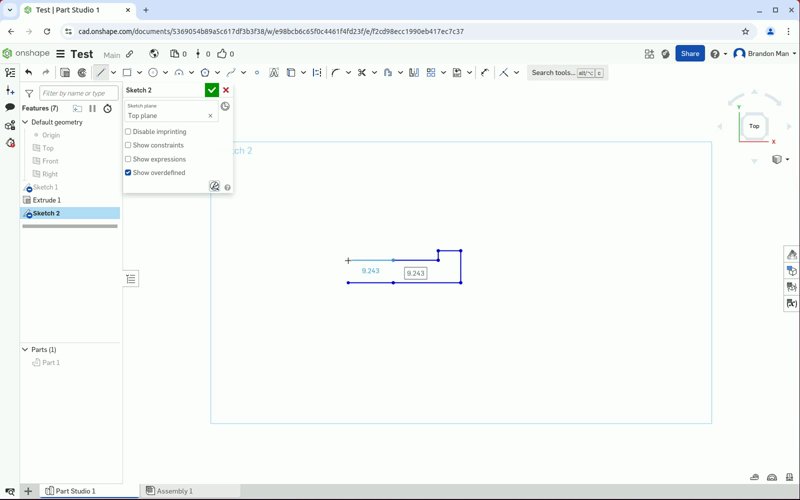
key_up(shift)
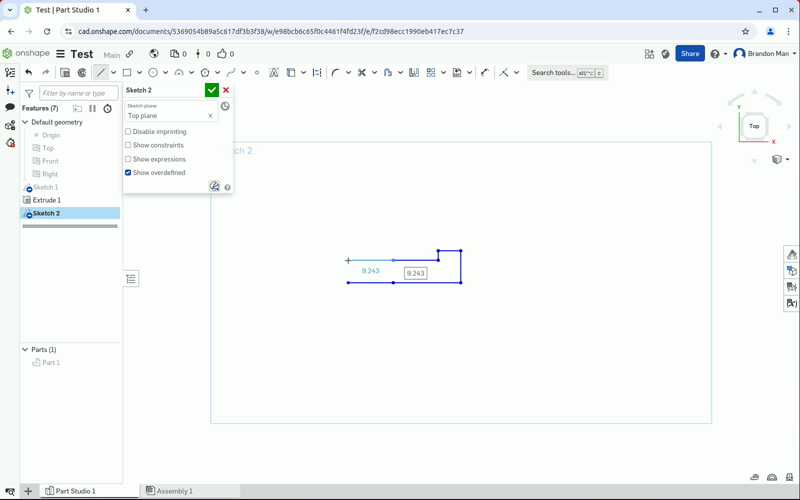
mouse_move(378, 260)
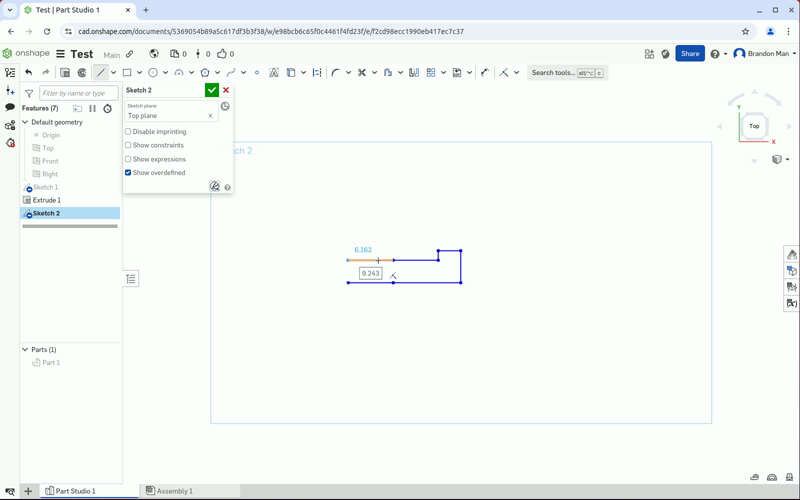
key_down(shift)
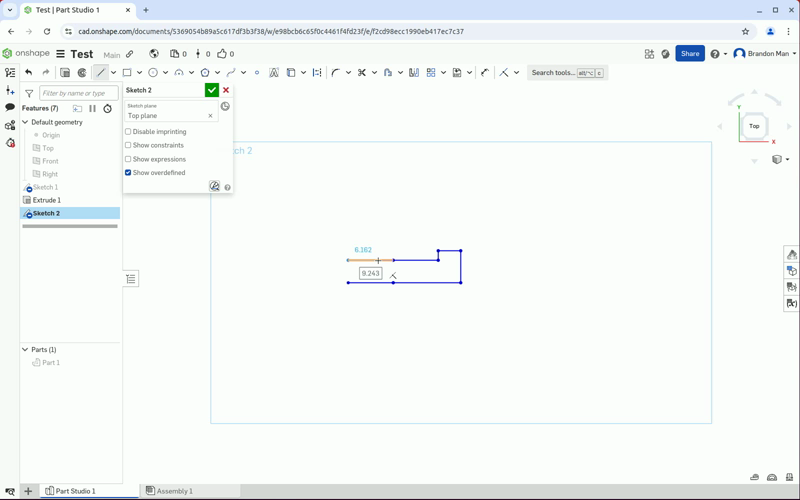
mouse_move(348, 282)
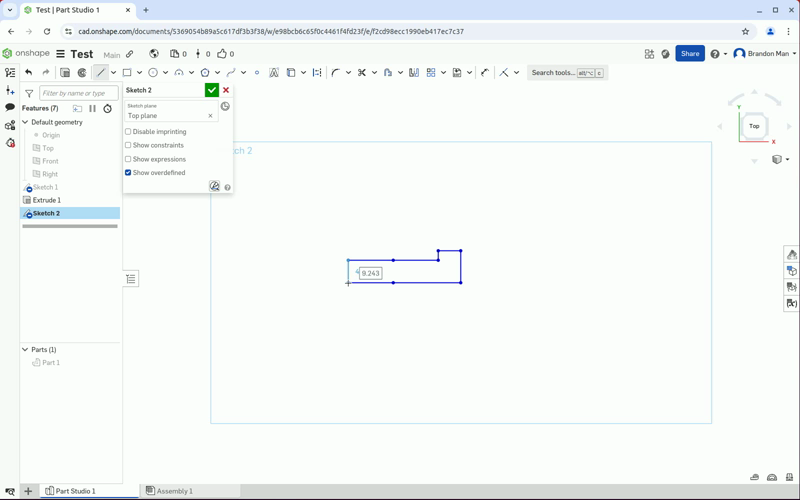
key_up(shift)
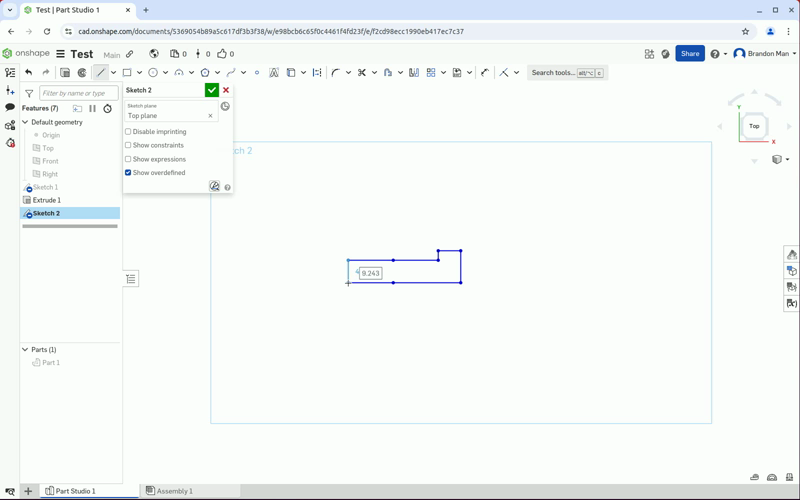
click(348, 282)
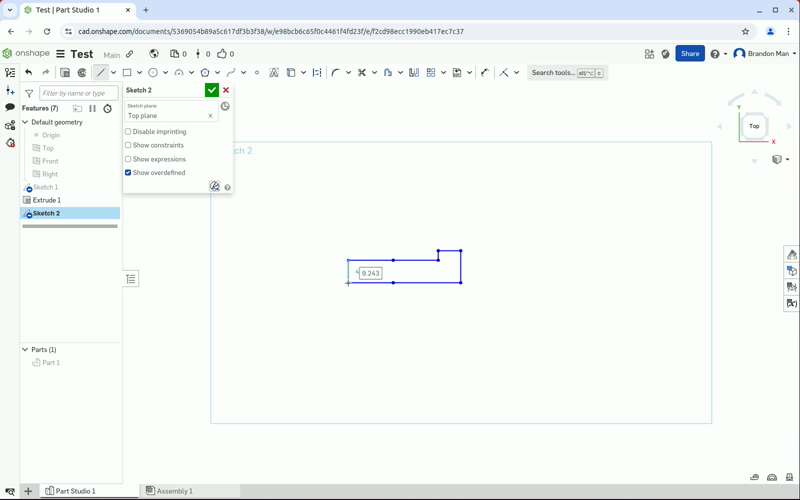
key(esc)
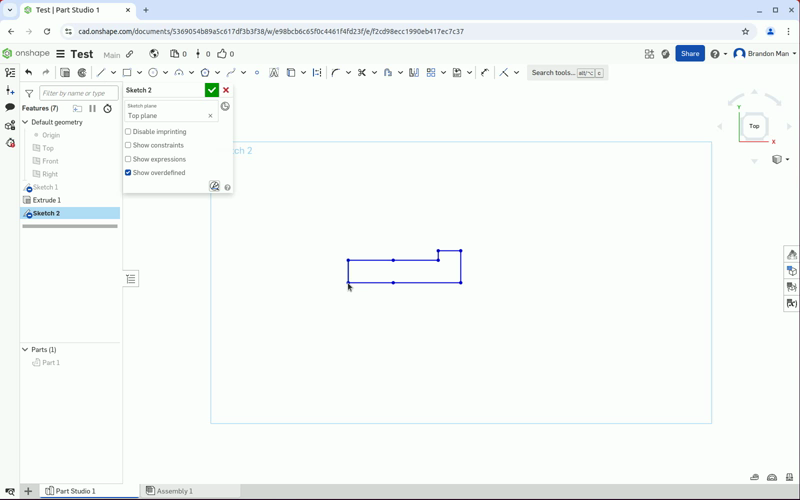
mouse_move(353, 274)
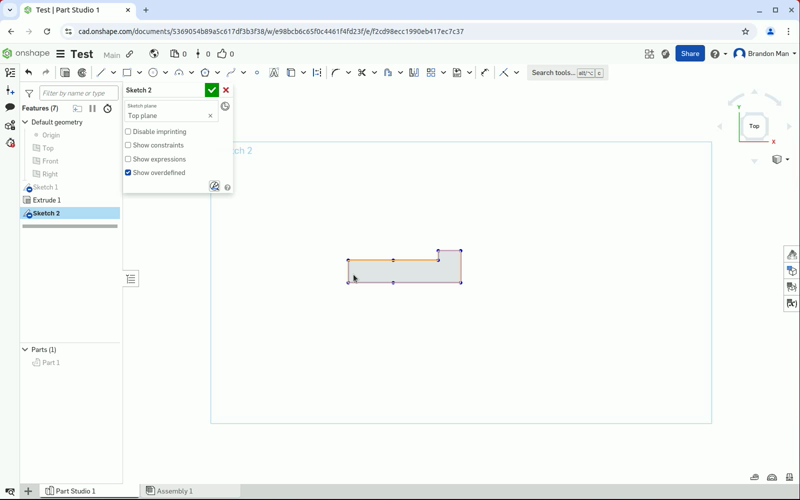
click(353, 274)
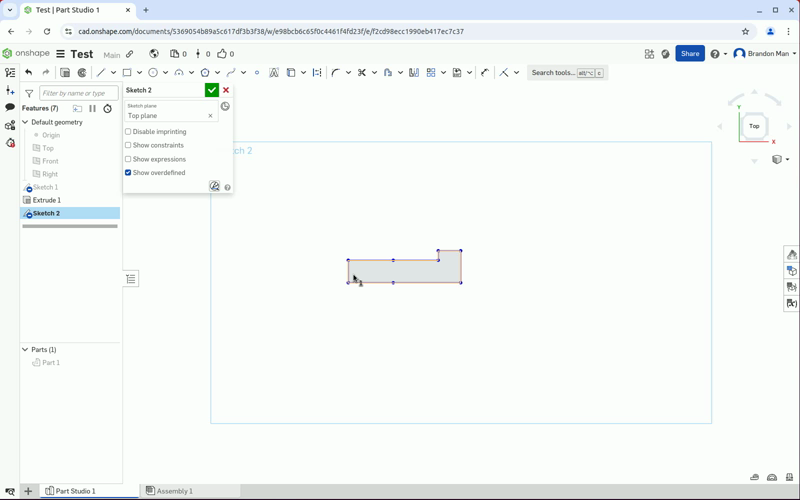
mouse_move(73, 352)
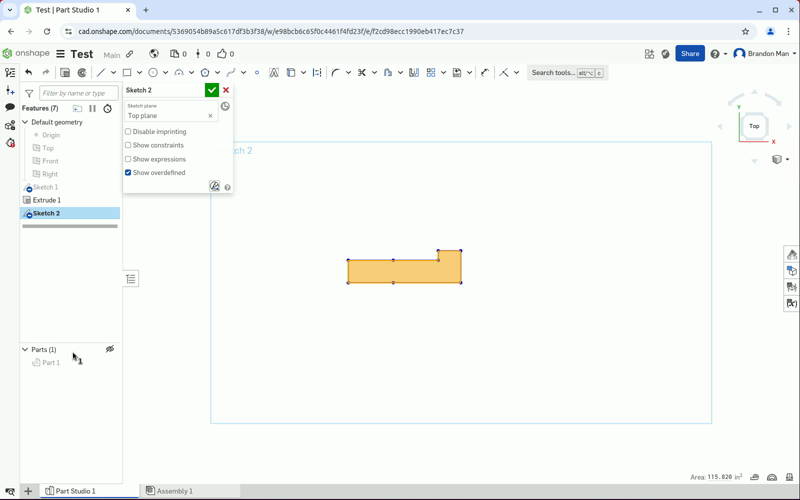
key(shift+y)
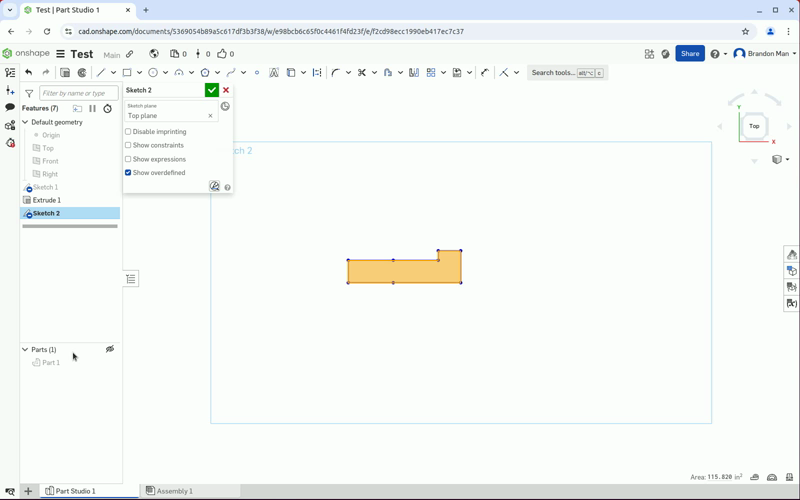
key(shift+e)
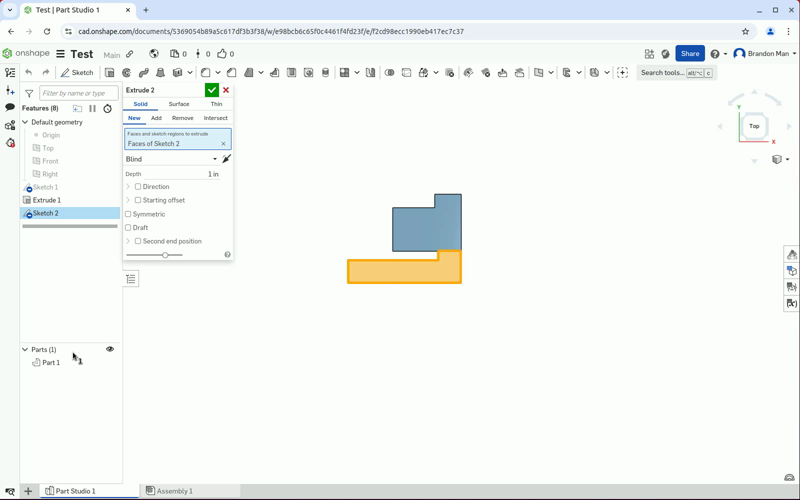
mouse_move(143, 106)
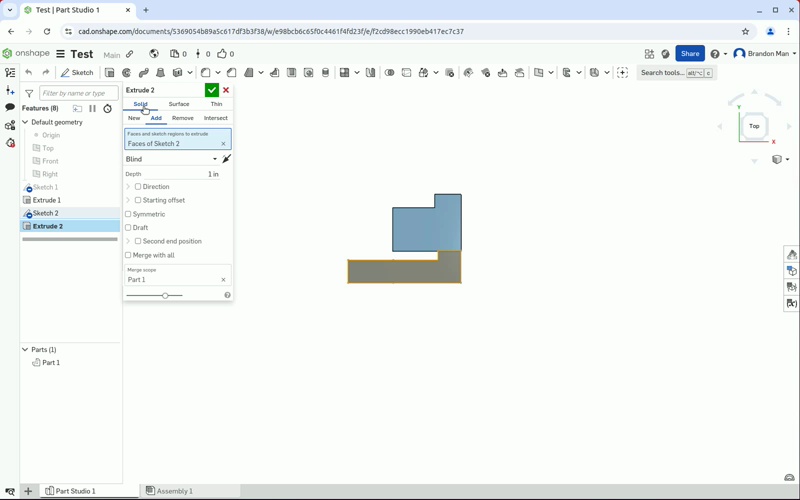
click(143, 106)
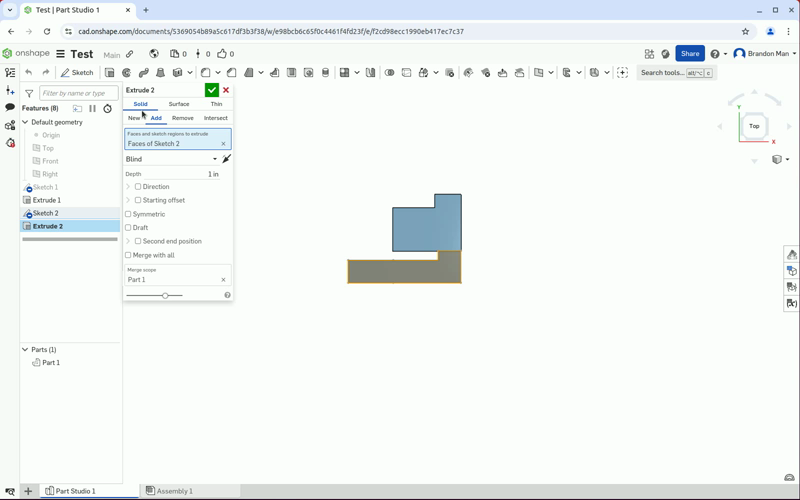
mouse_move(137, 120)
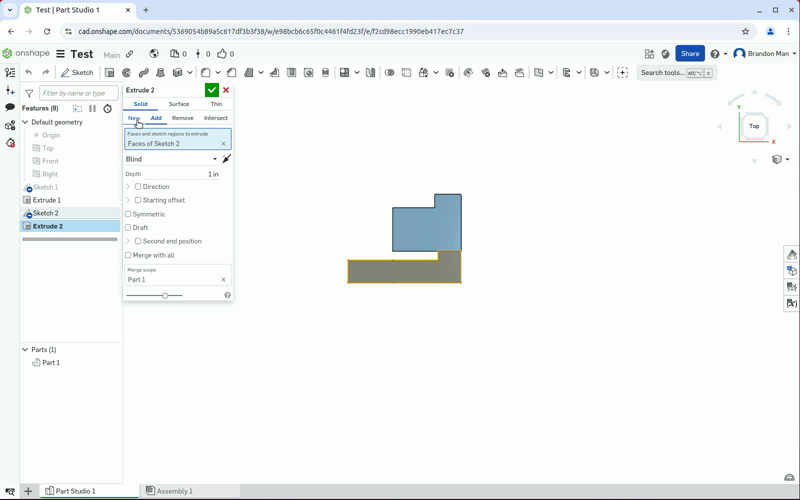
click(137, 120)
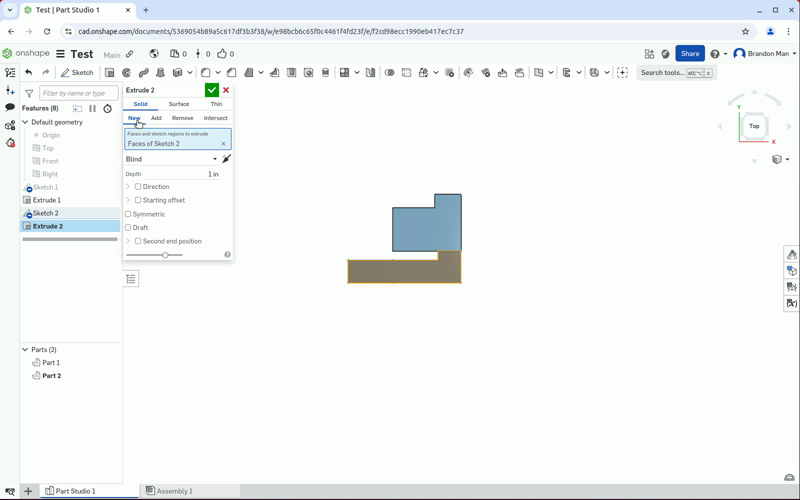
key(tab, 4)
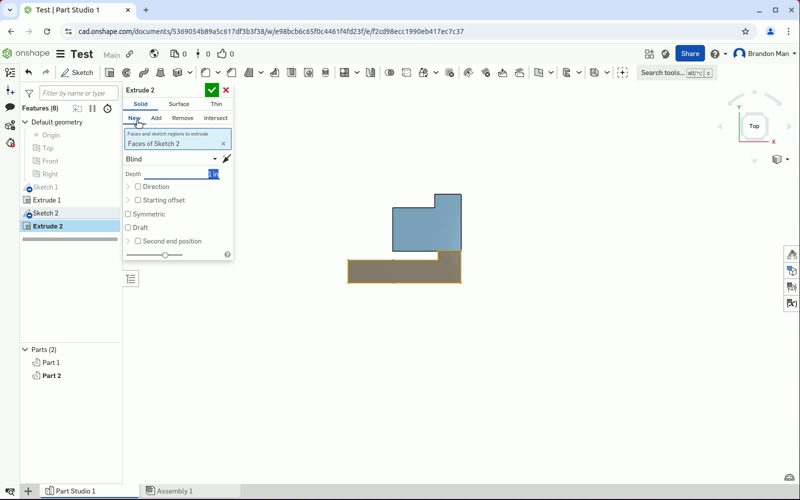
text(9.147)
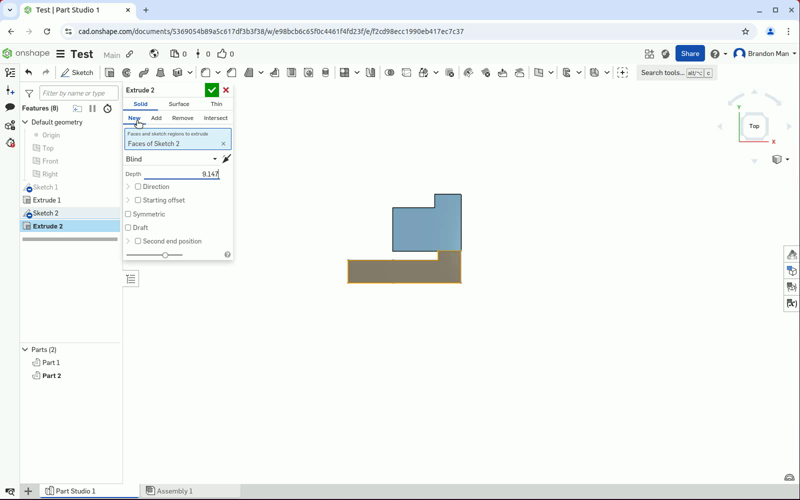
key(enter)
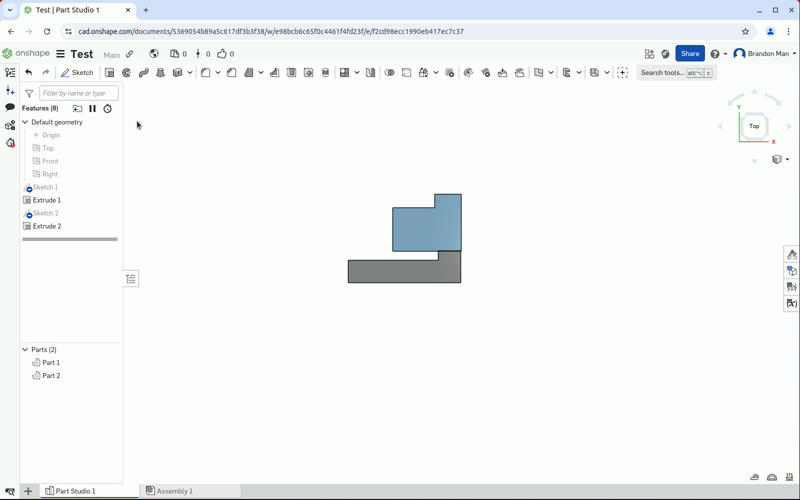
key(shift+h)
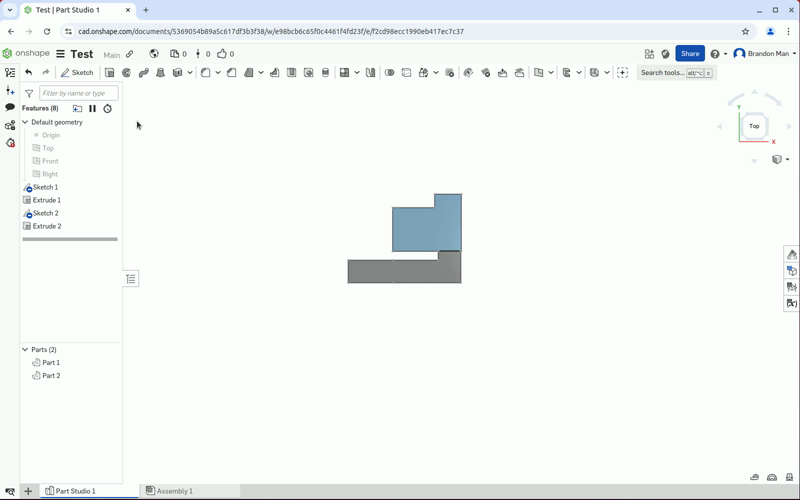
key(shift+h)
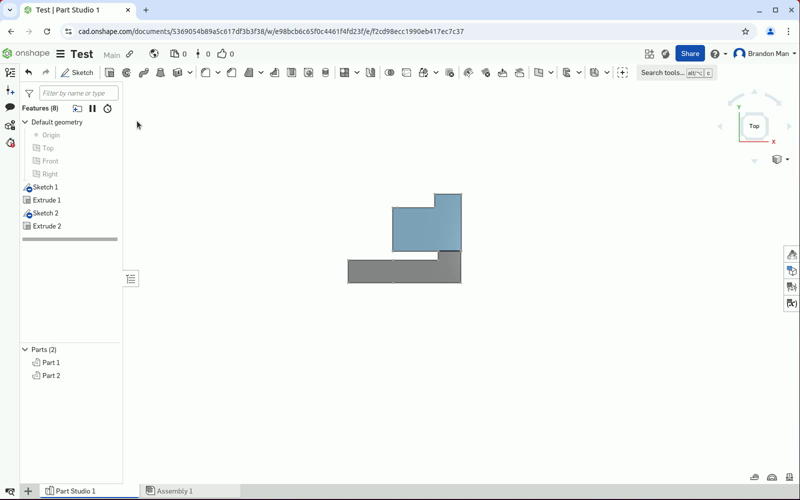
key(shift+7)
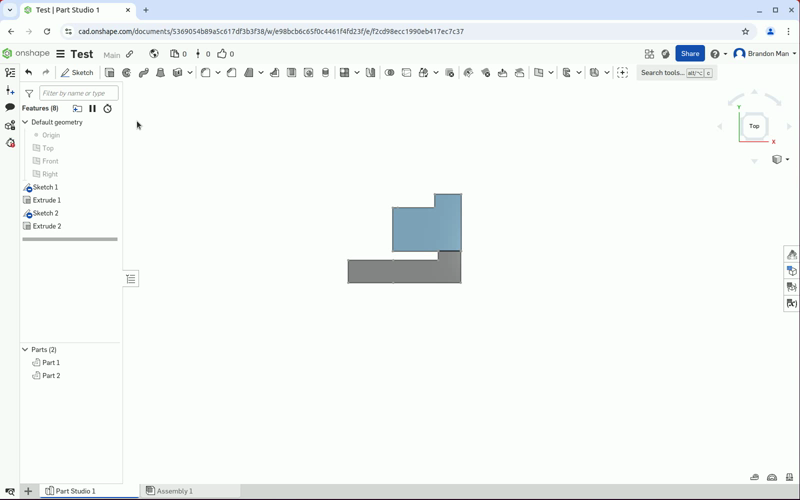
key(up, 3)
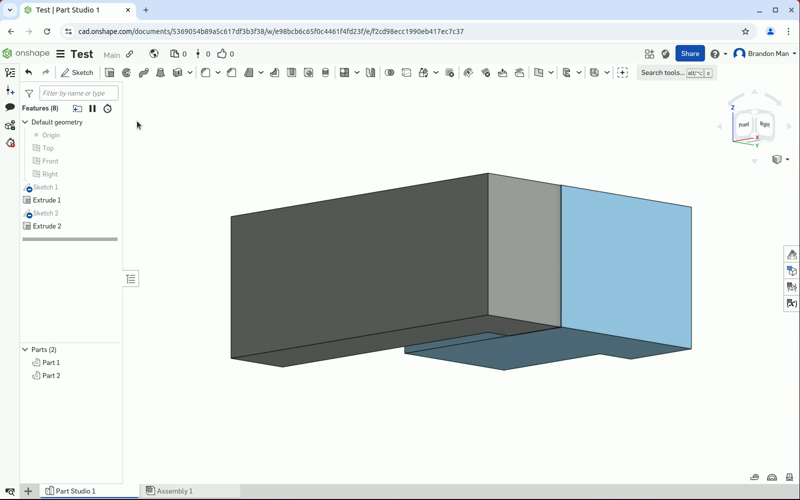
key(left, 3)
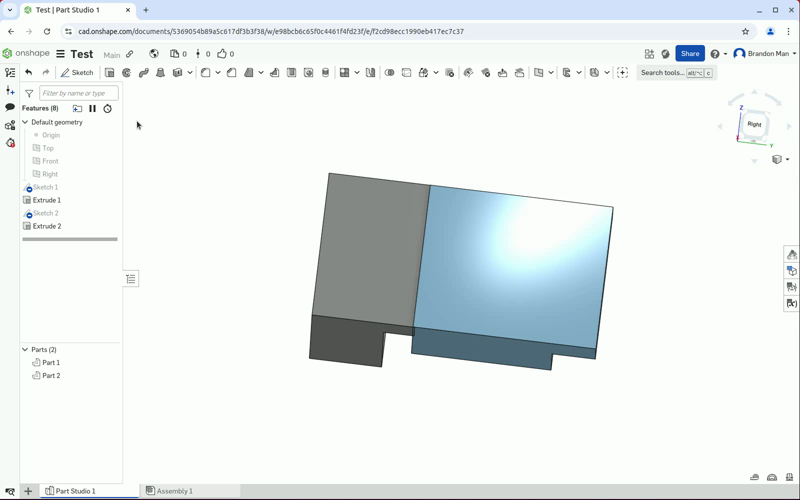
key(right, 3)
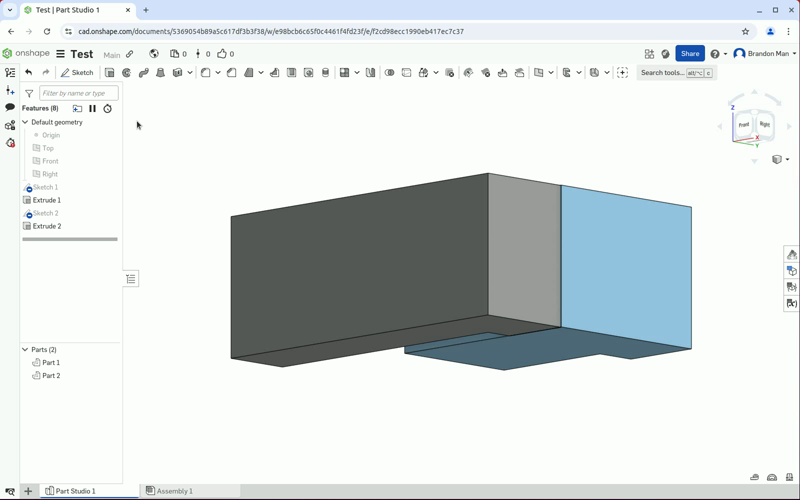
key(down, 3)
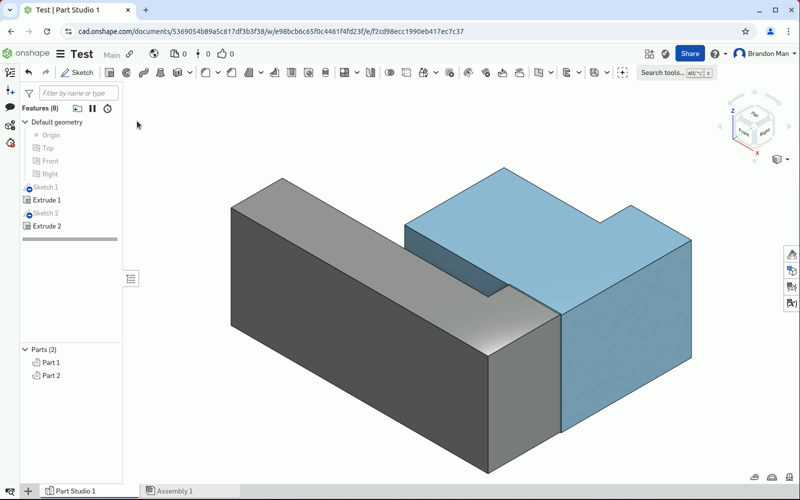
mouse_move(73, 189)
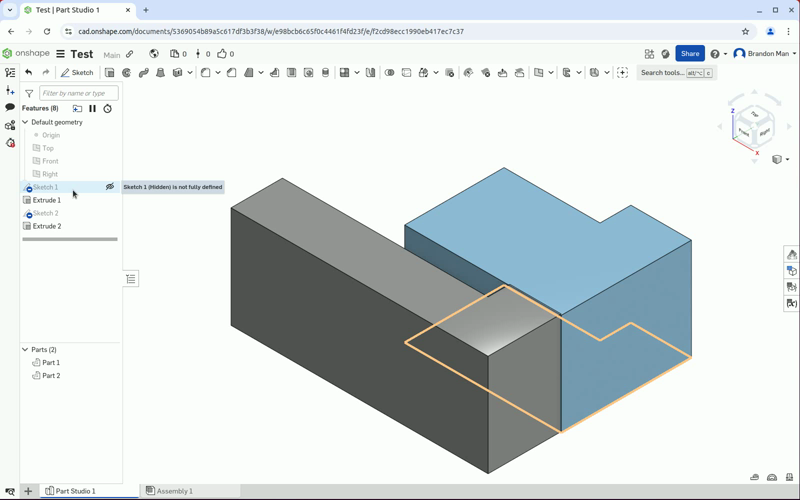
click(73, 189)